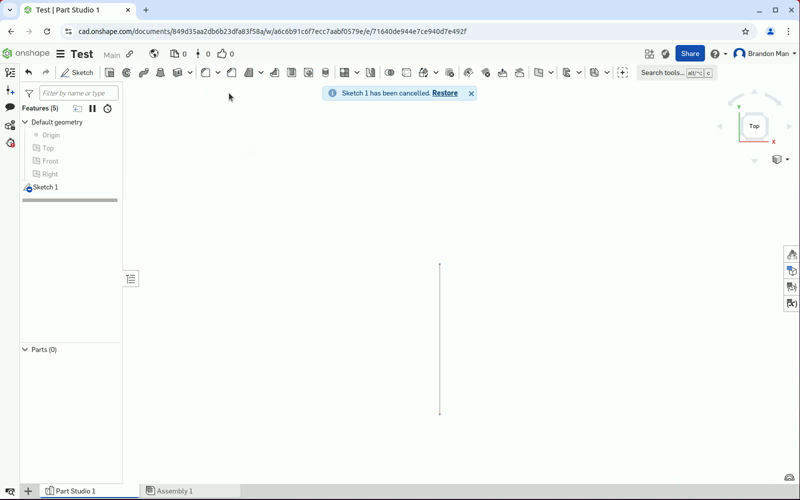
key(shift+h)
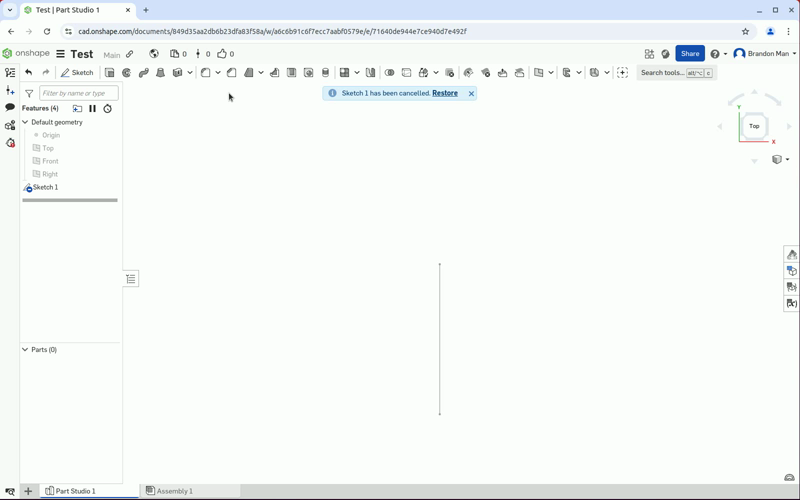
mouse_move(73, 352)
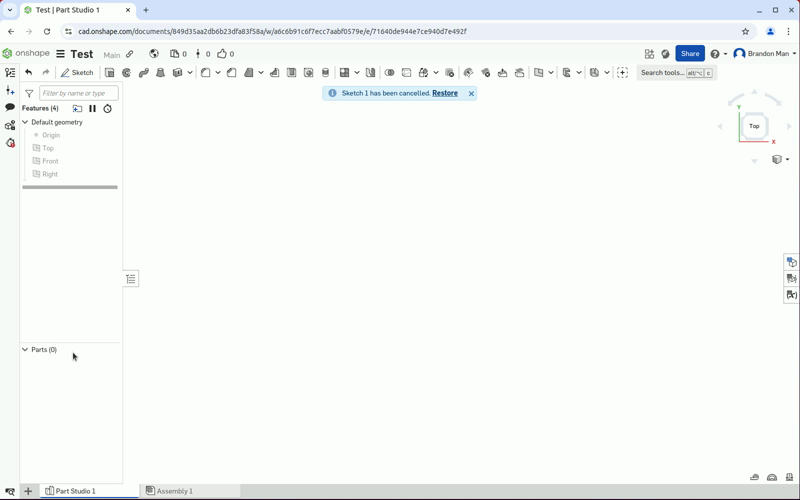
key(y)
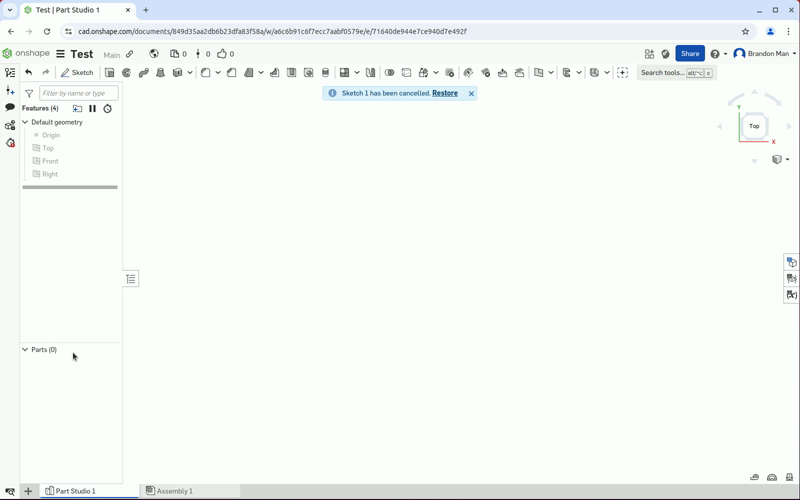
key(shift+p)
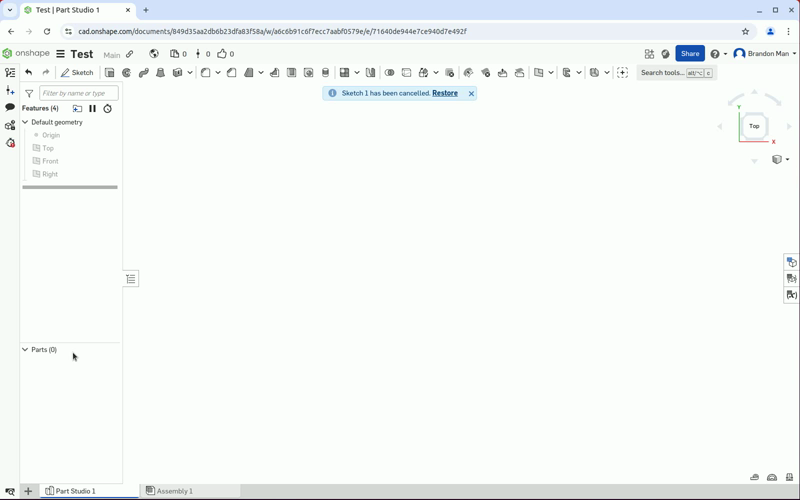
key(space)
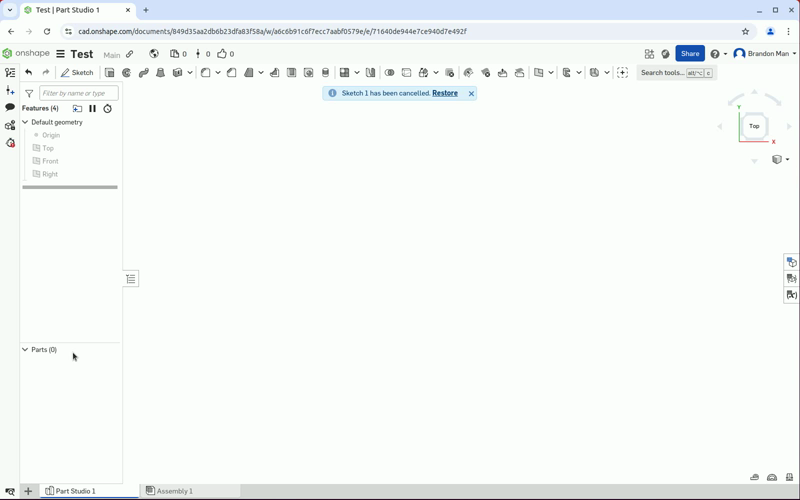
key_down(shift)
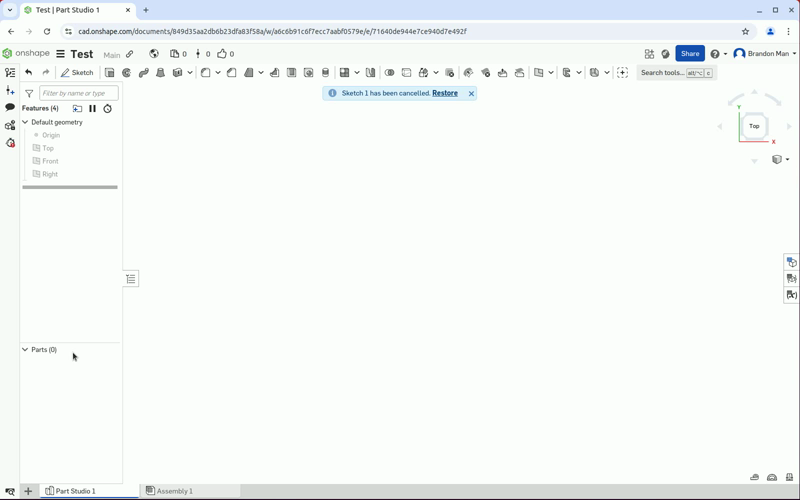
key(up)
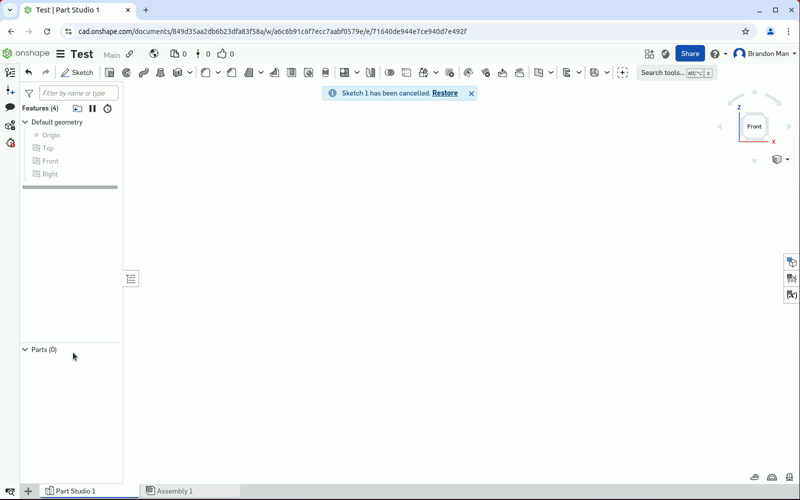
key_up(shift)
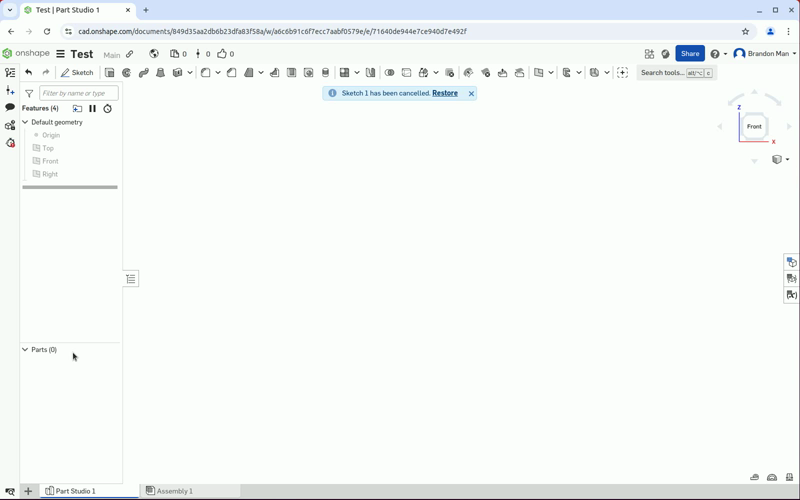
mouse_move(73, 352)
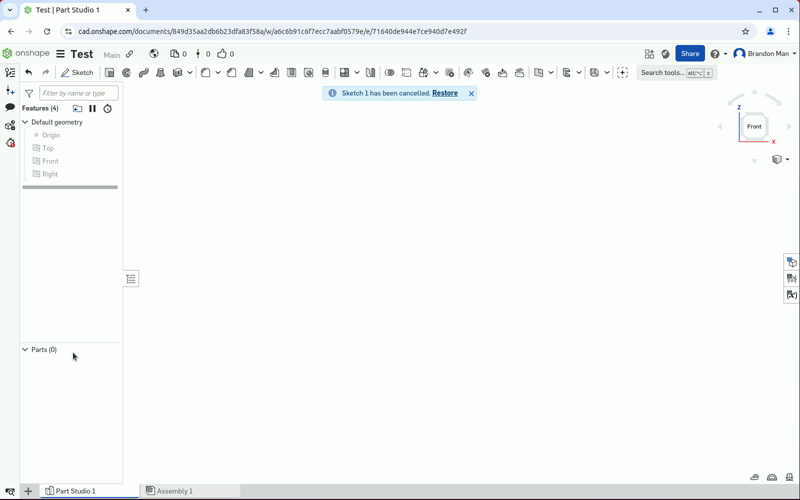
key(shift+y)
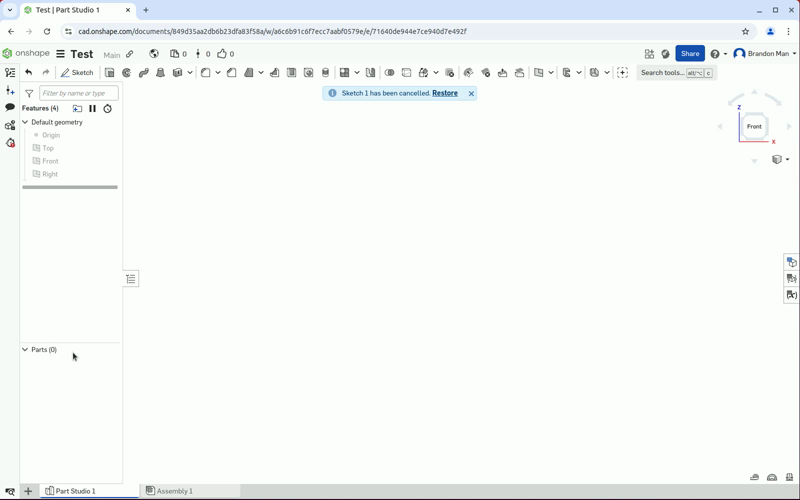
key(shift+s)
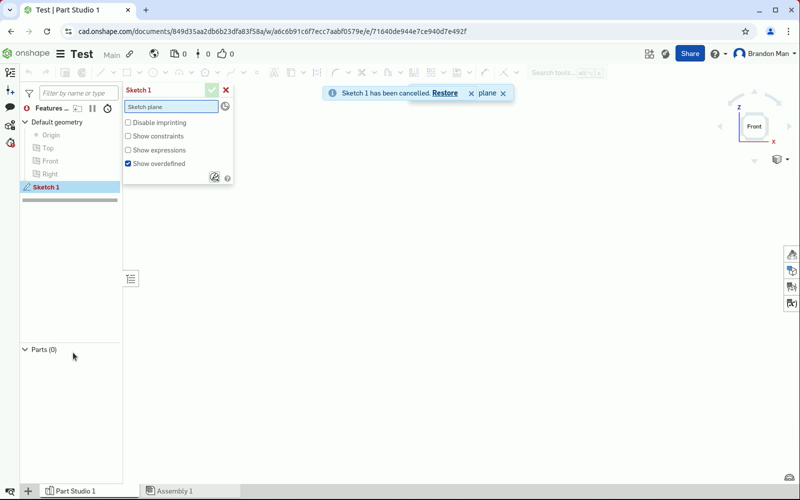
mouse_move(73, 163)
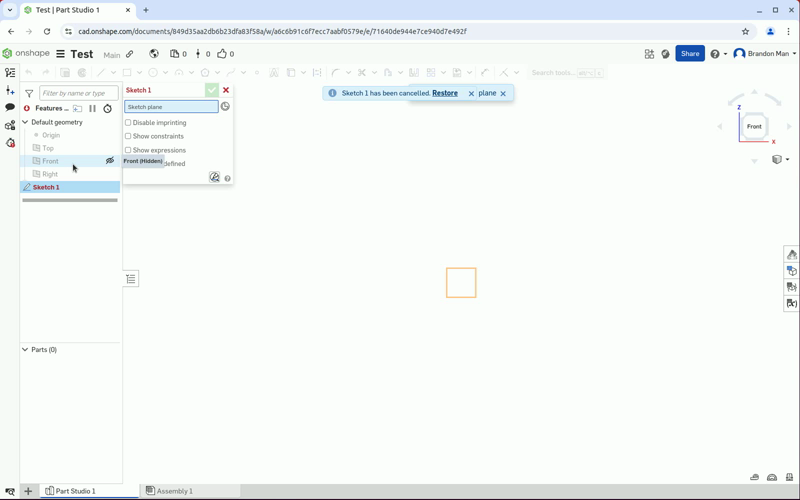
click(73, 163)
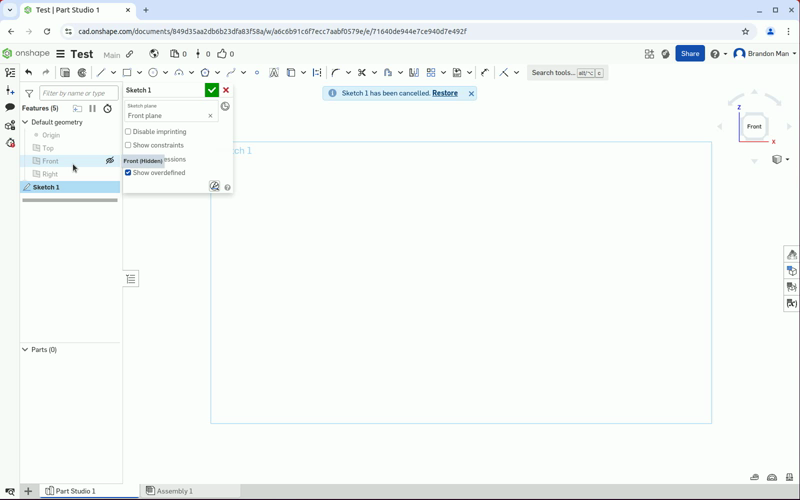
mouse_move(73, 352)
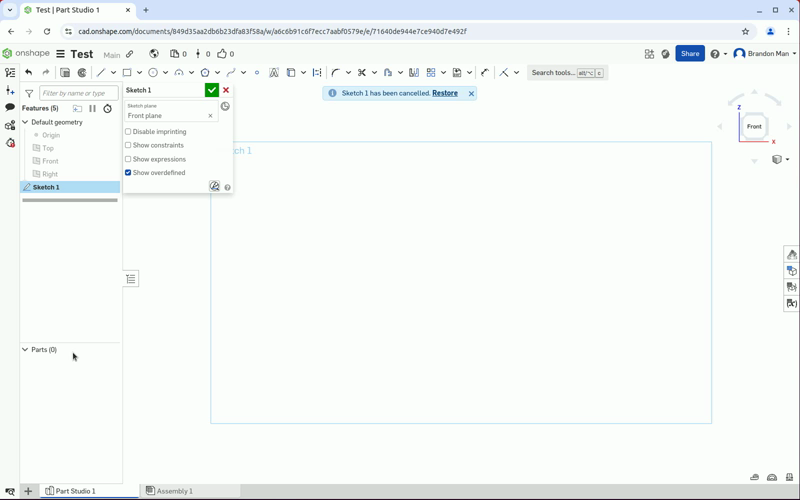
key(y)
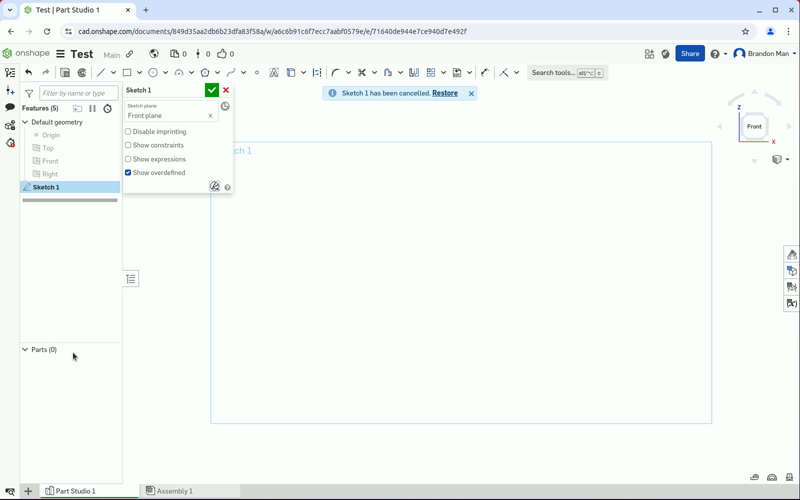
key(l)
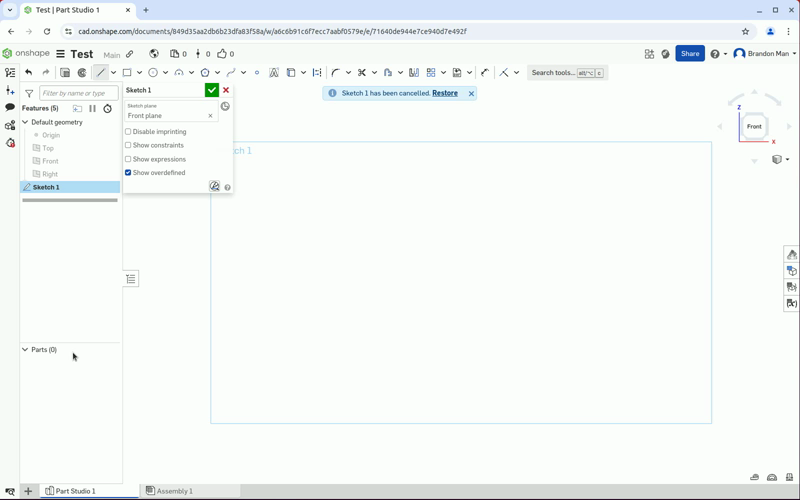
key_down(shift)
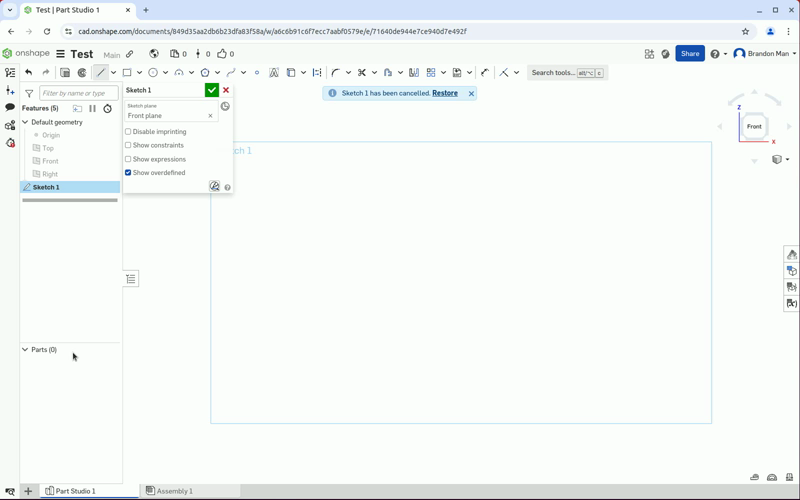
mouse_move(417, 375)
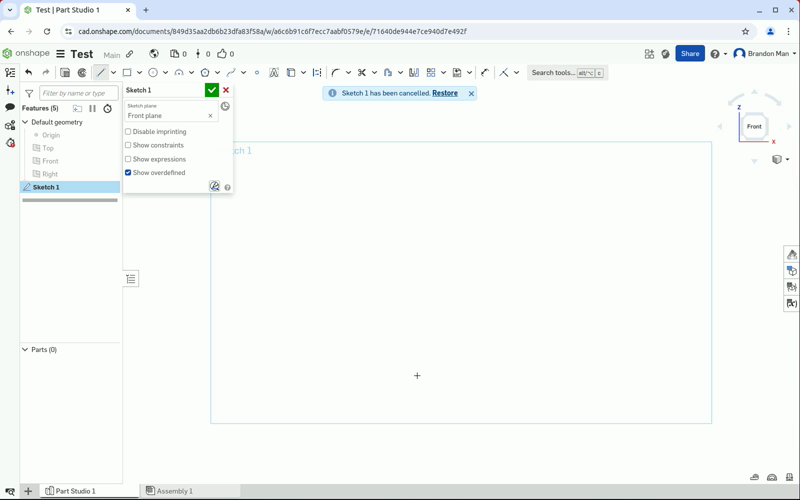
click(417, 375)
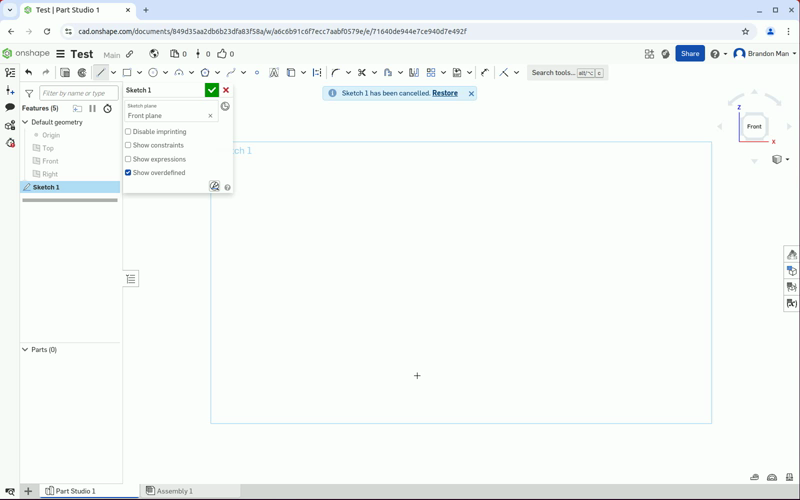
key_up(shift)
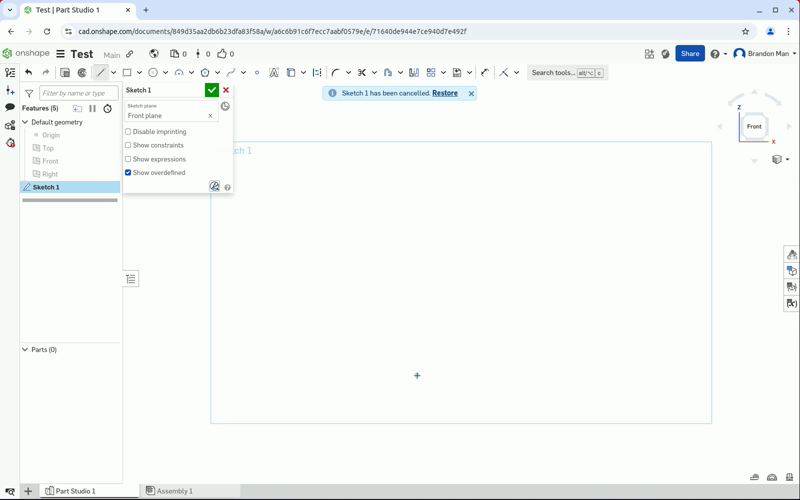
key_down(shift)
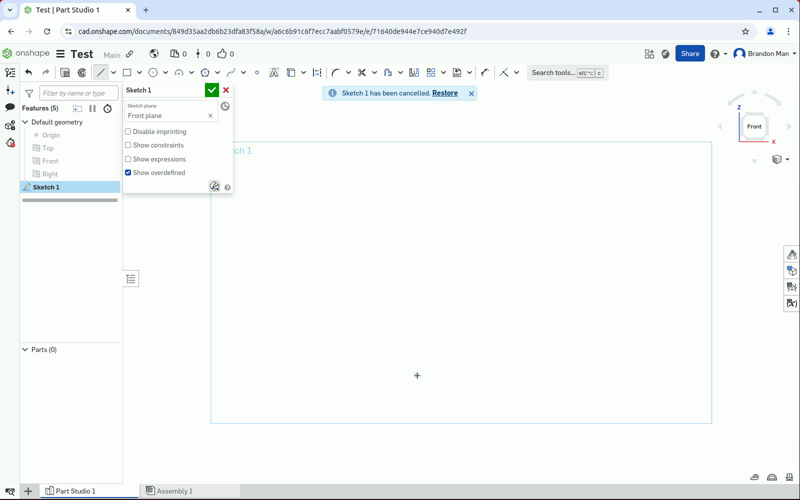
mouse_move(447, 375)
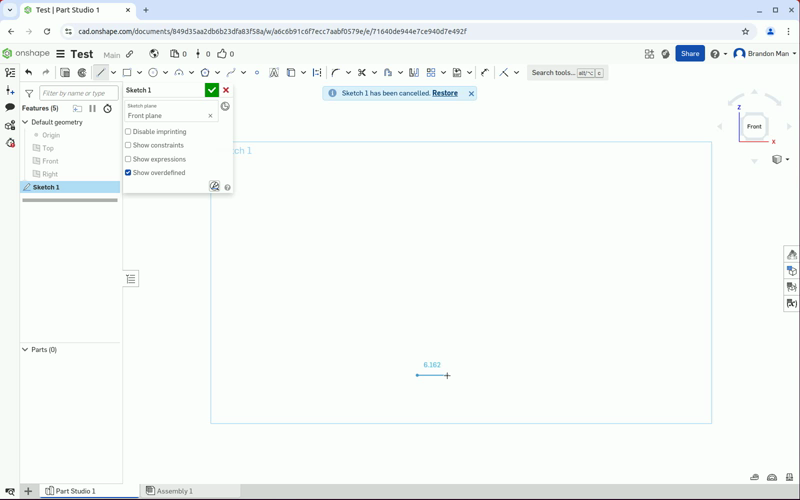
mouse_move(451, 375)
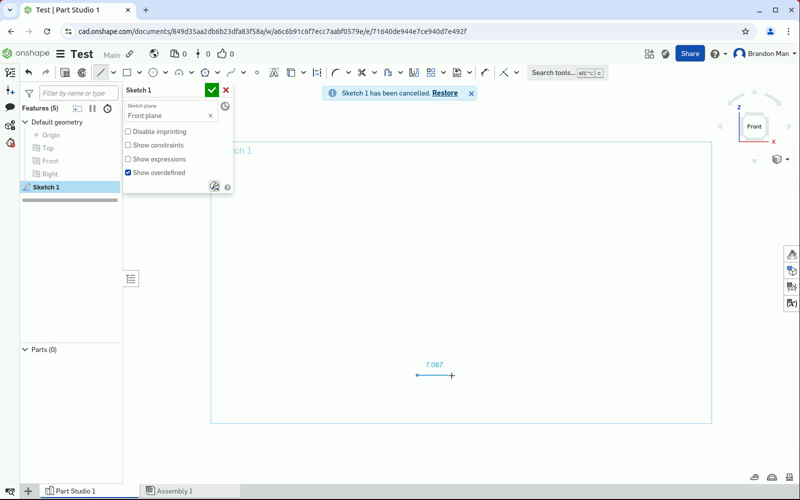
click(451, 375)
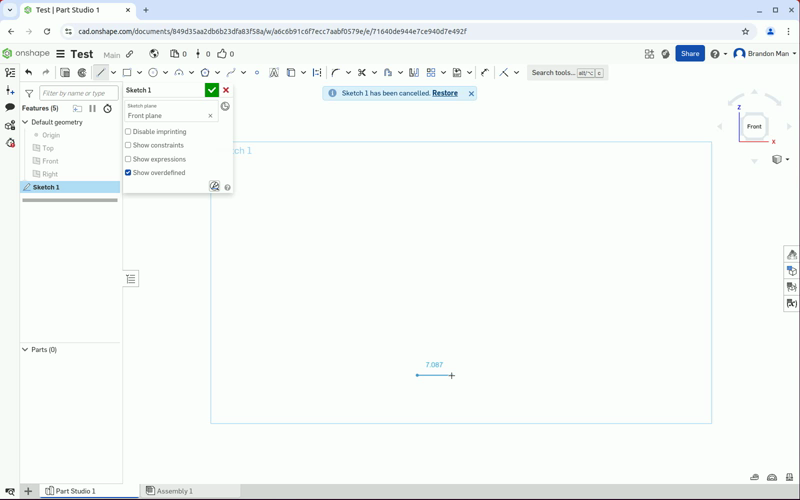
key_up(shift)
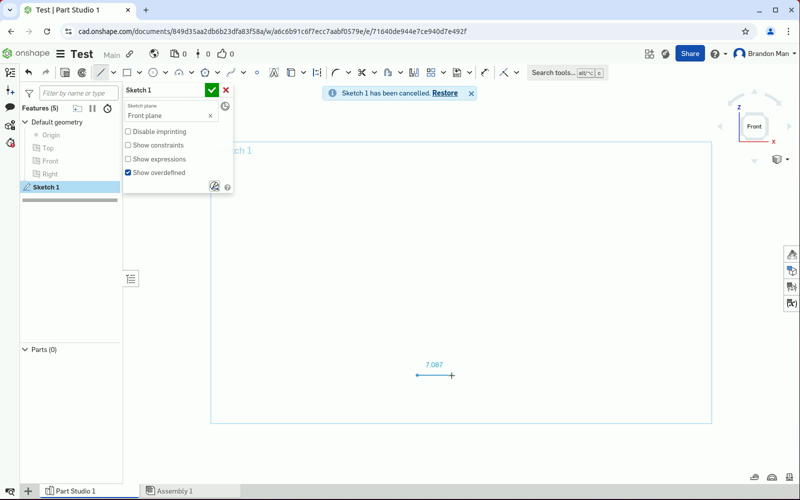
key_down(shift)
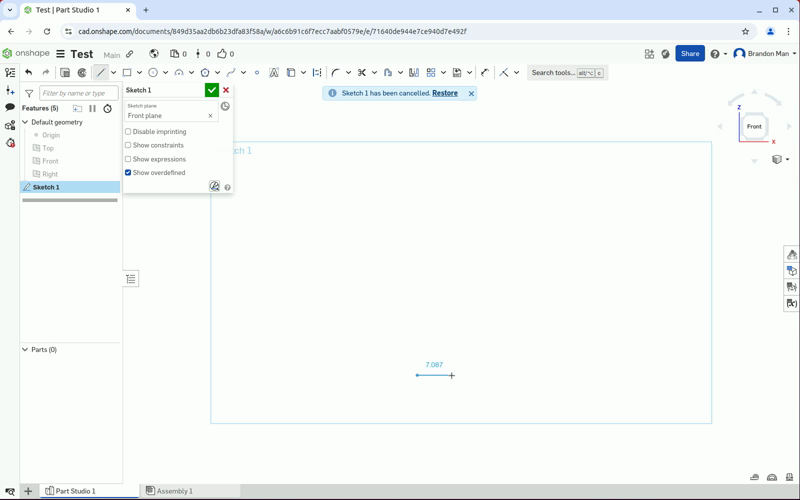
mouse_move(451, 239)
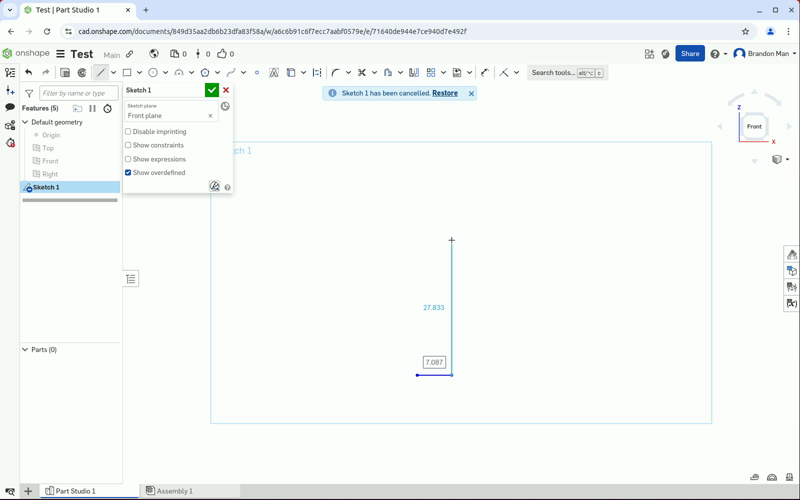
click(451, 239)
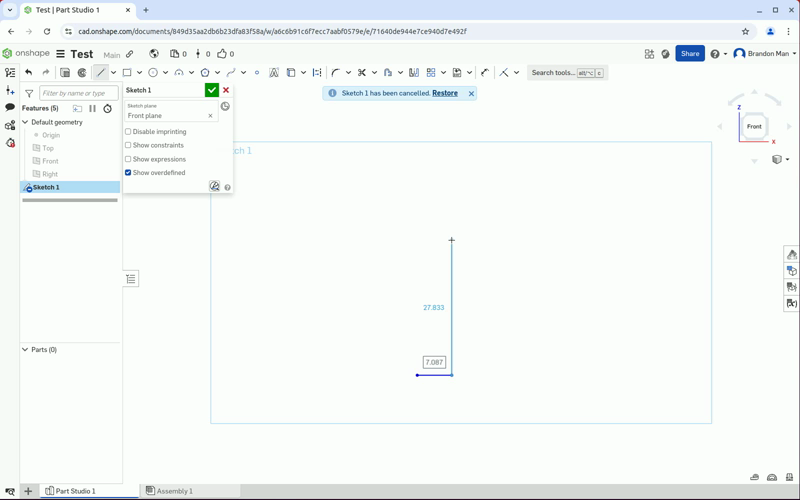
key_up(shift)
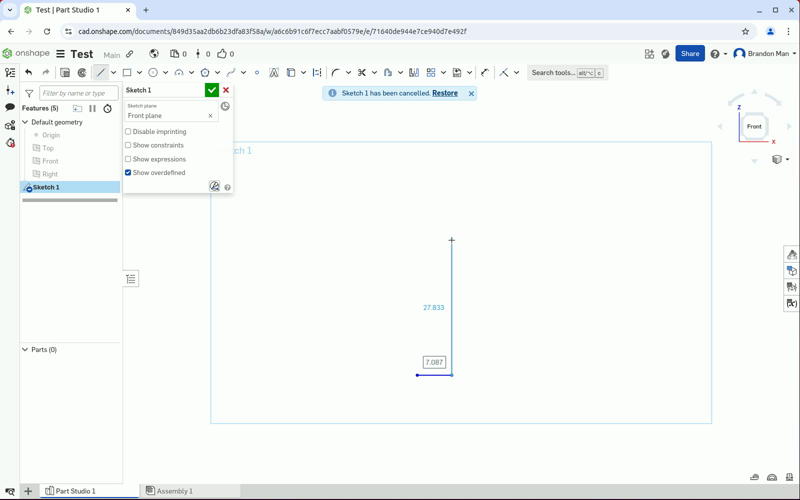
key_down(shift)
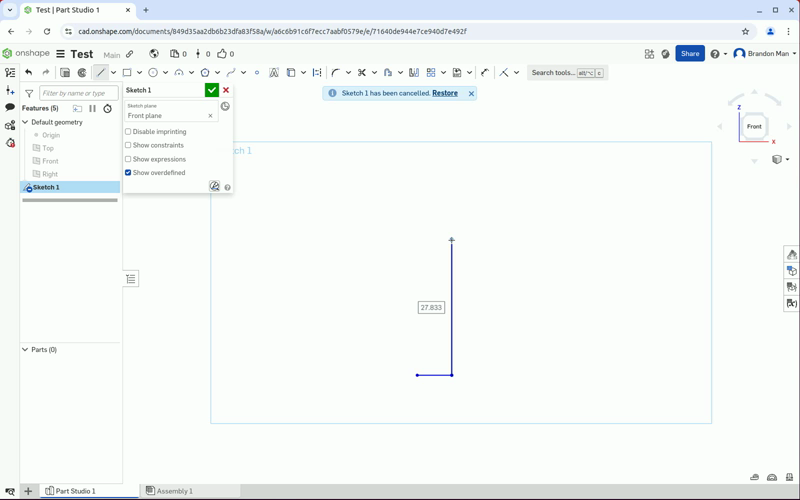
mouse_move(481, 239)
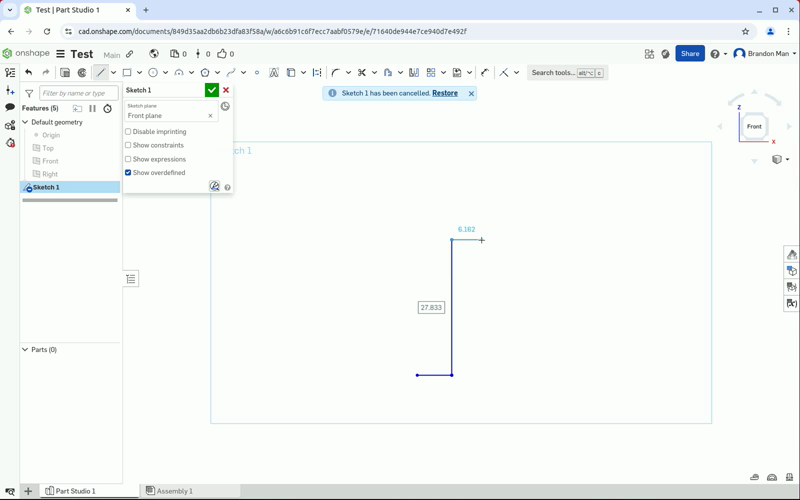
mouse_move(417, 239)
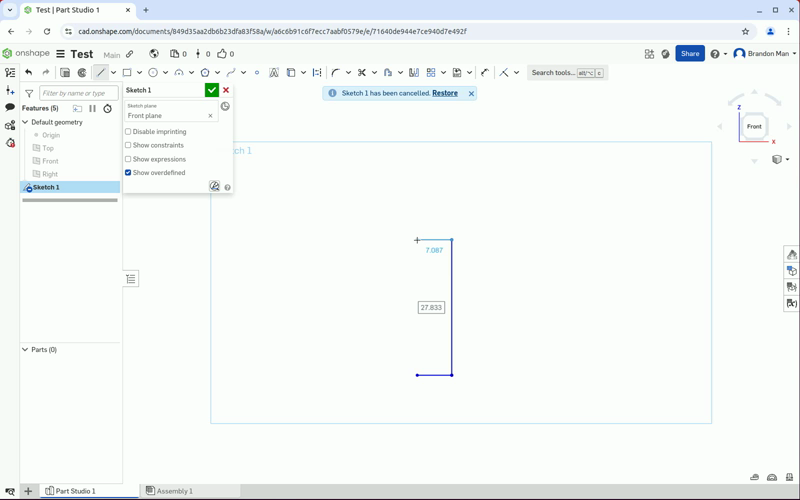
click(417, 239)
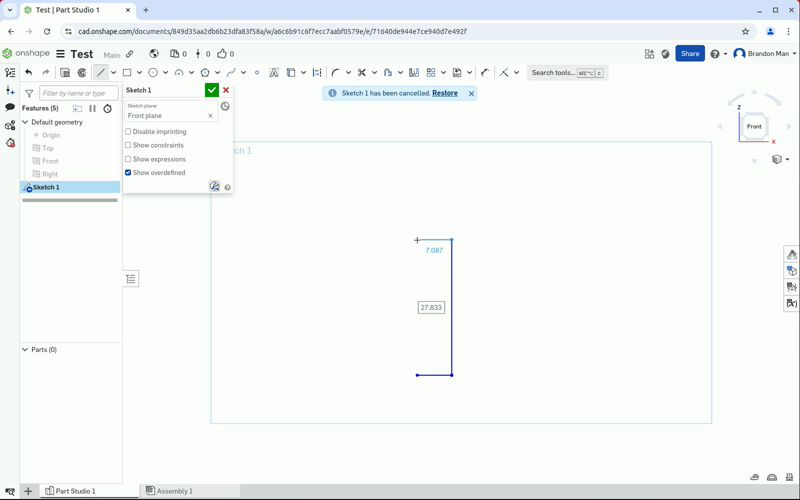
key_up(shift)
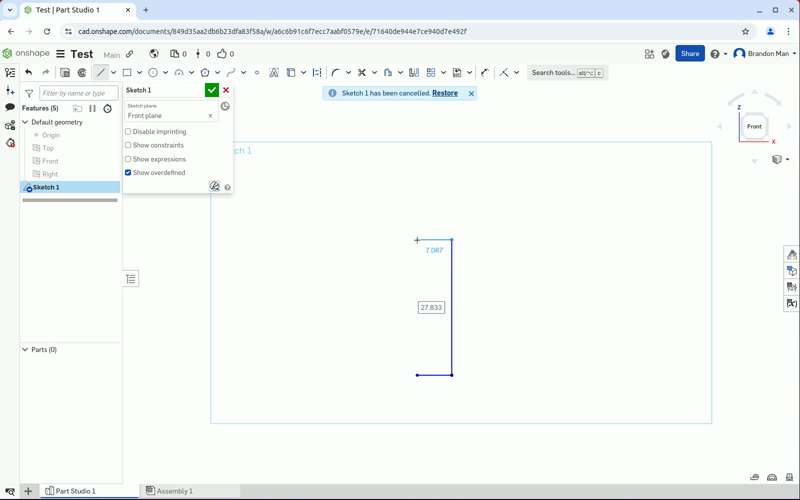
key_down(shift)
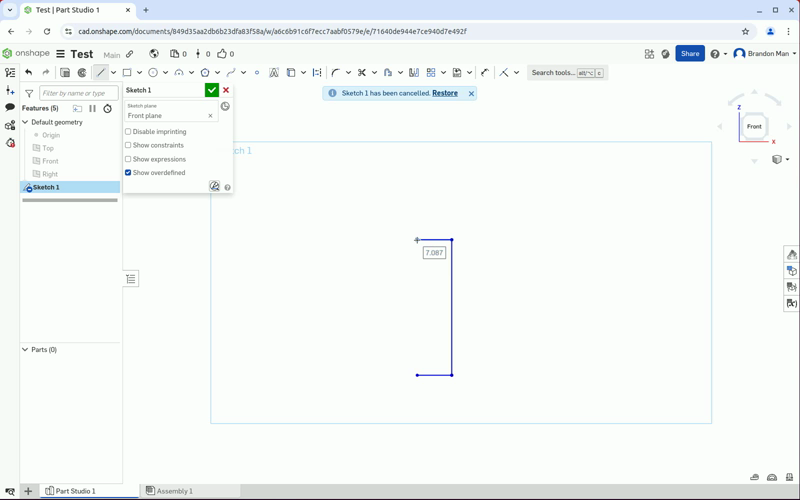
mouse_move(417, 375)
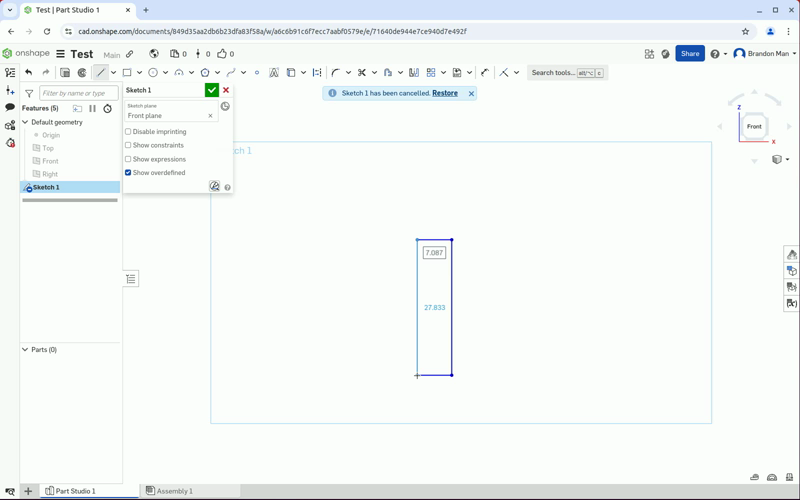
key_up(shift)
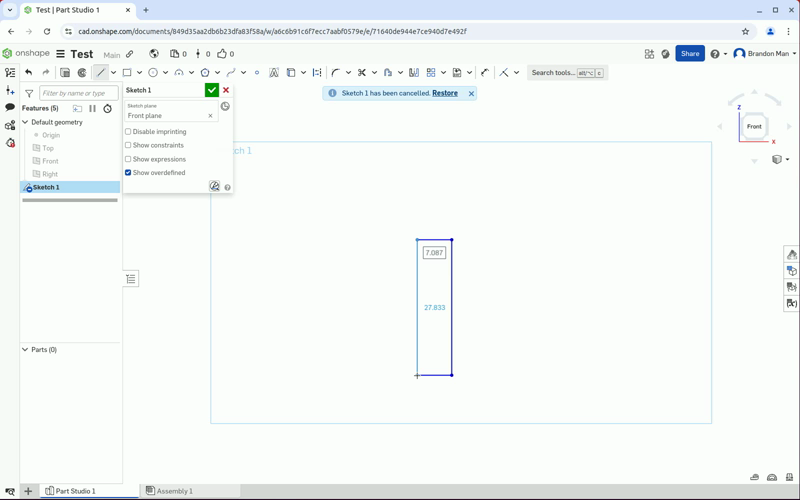
click(417, 375)
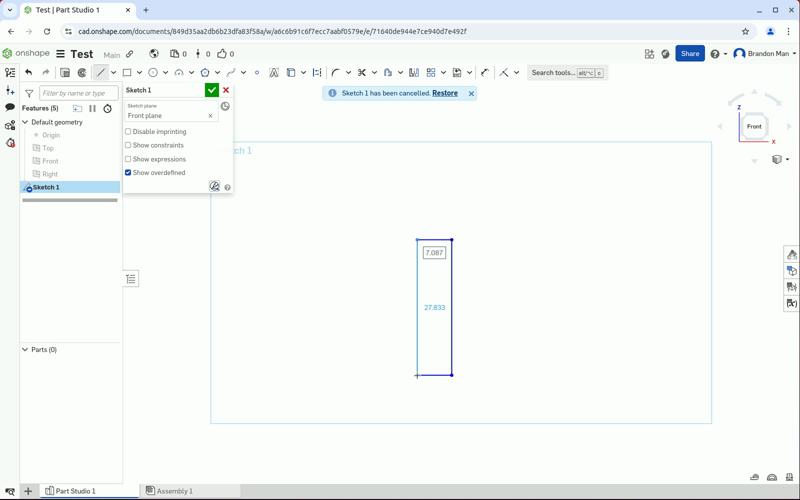
key(esc)
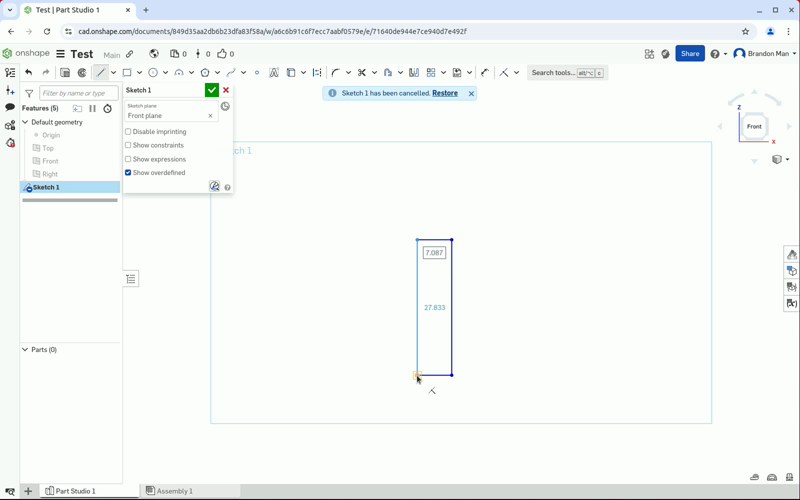
mouse_move(421, 247)
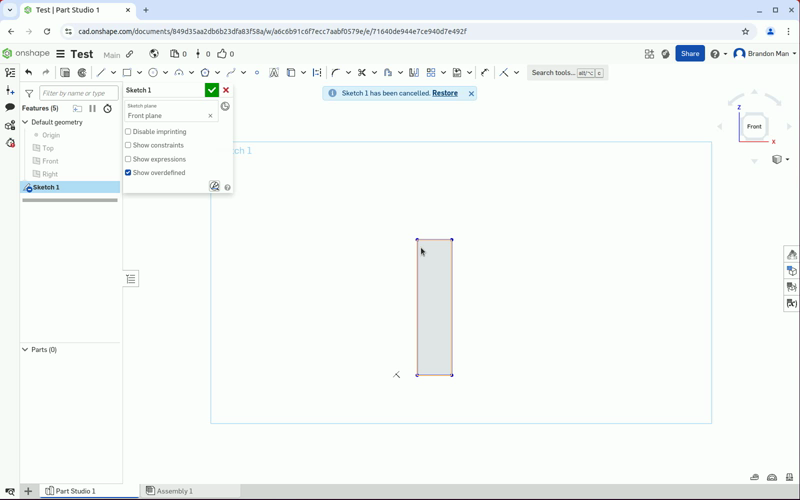
click(421, 247)
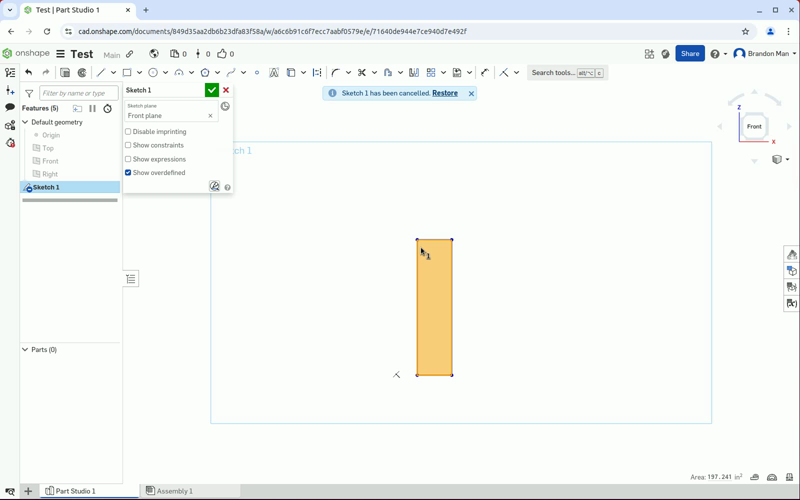
mouse_move(73, 352)
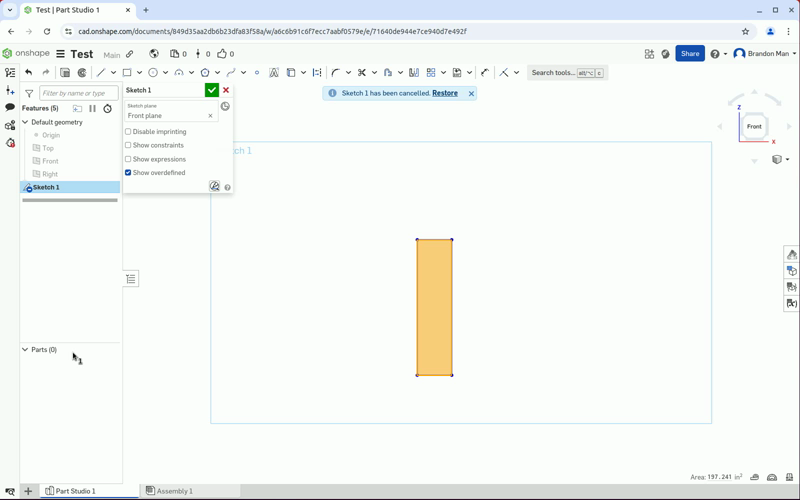
key(shift+y)
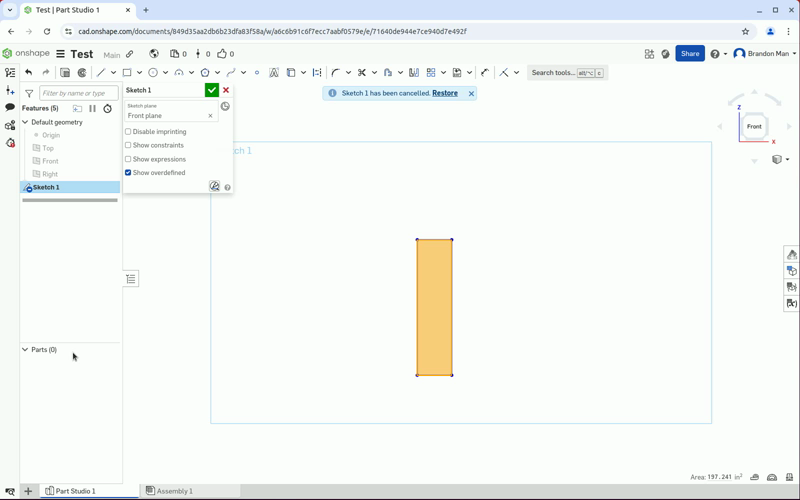
key(shift+e)
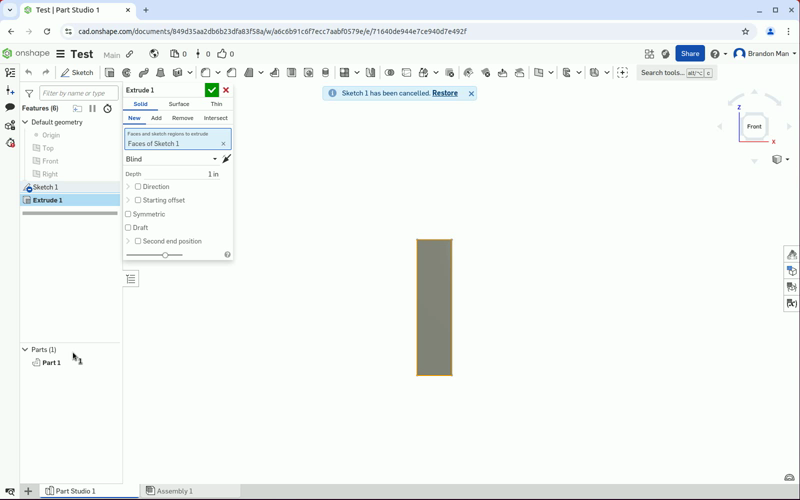
mouse_move(143, 106)
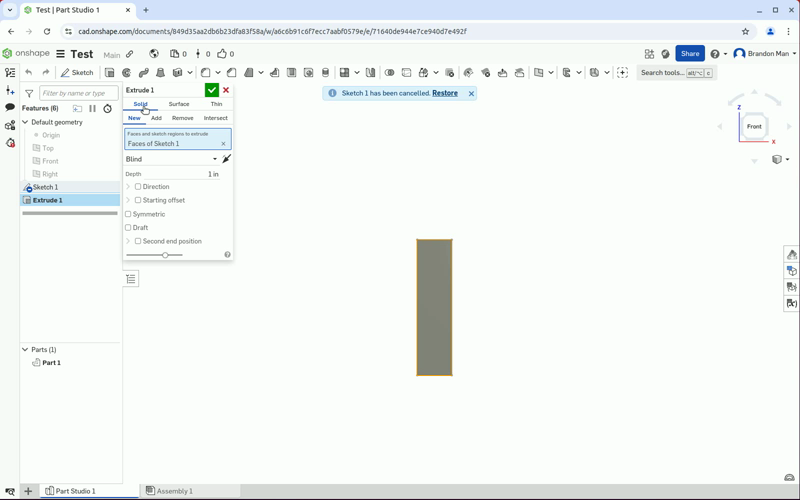
click(143, 106)
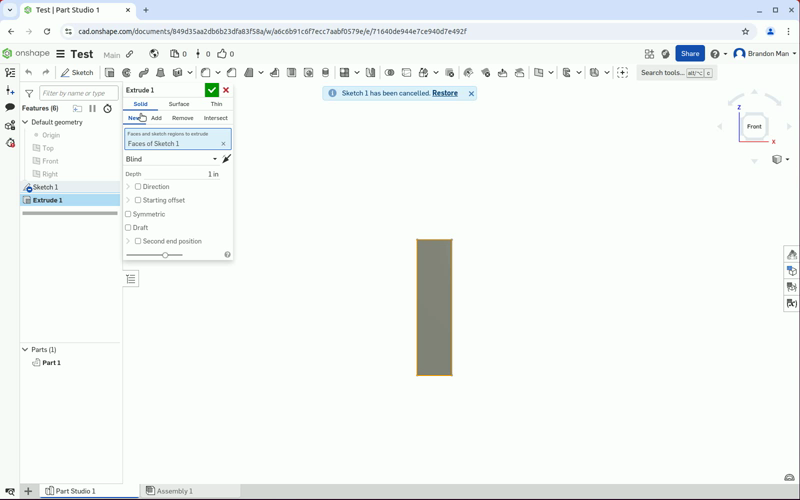
mouse_move(137, 120)
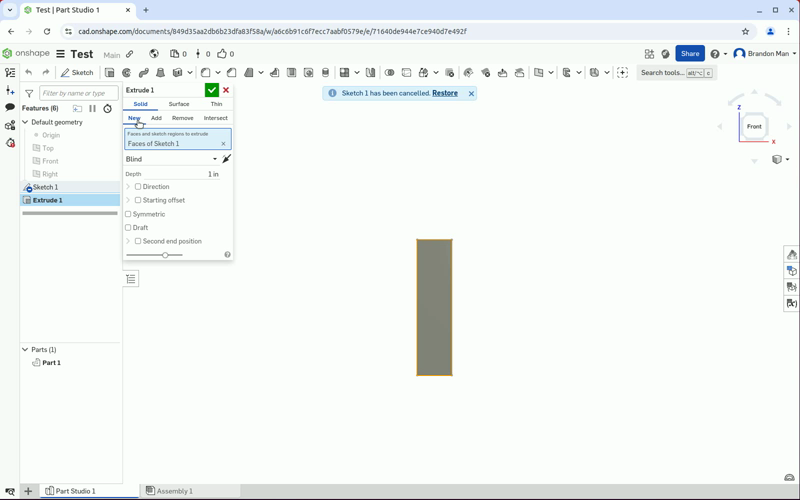
click(137, 120)
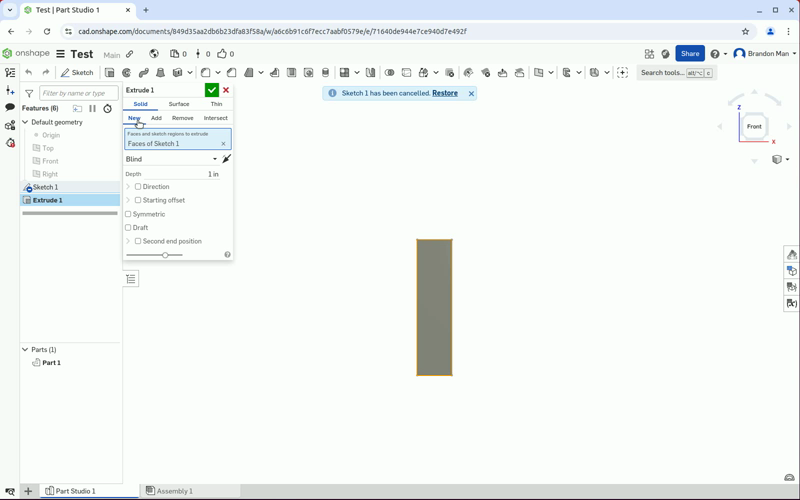
key(tab, 4)
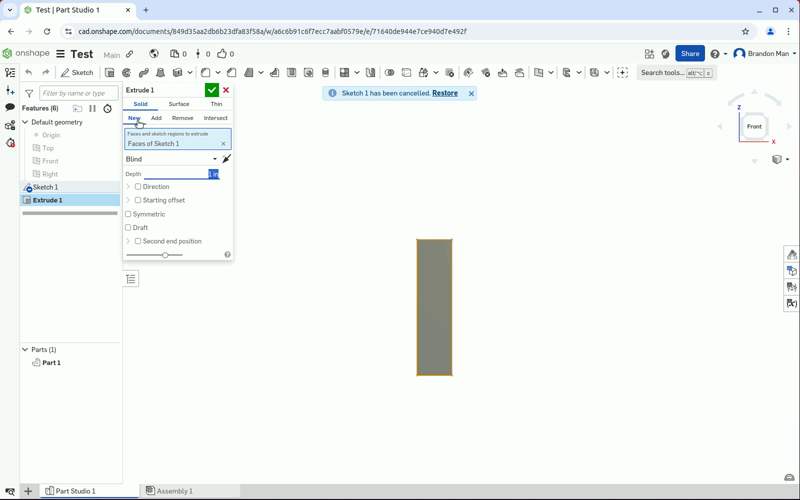
text(18.294)
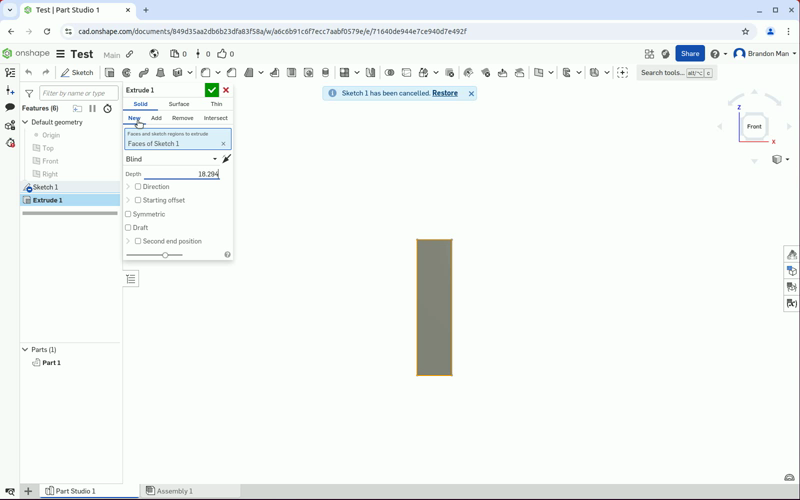
key(enter)
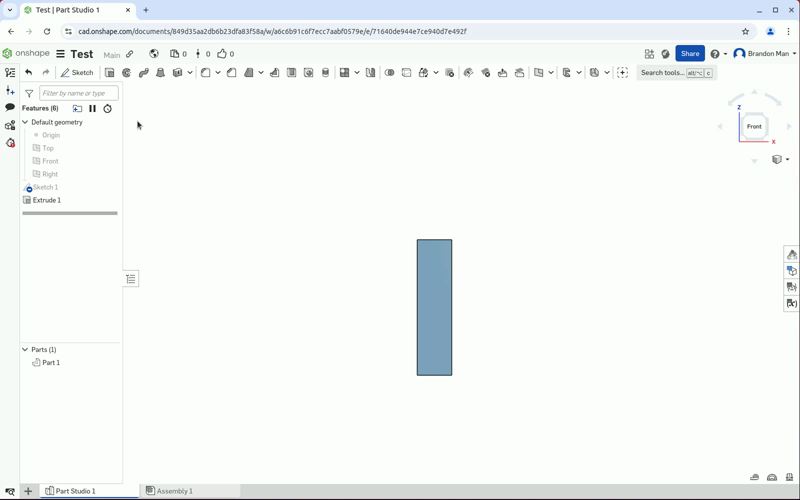
key(shift+h)
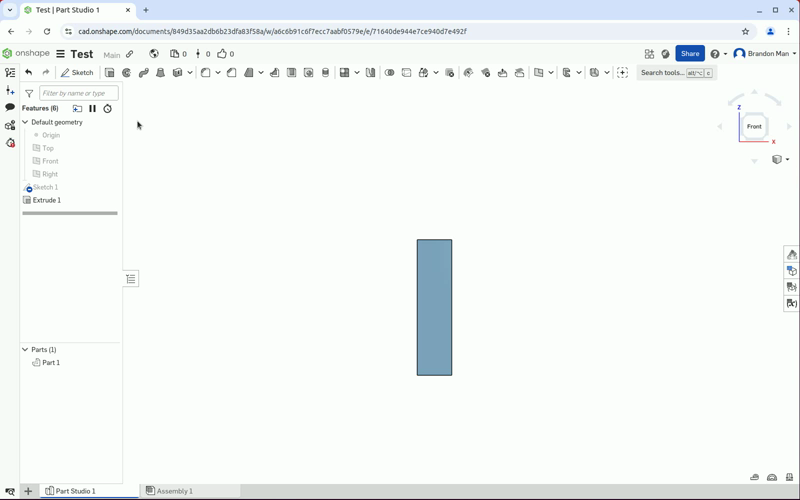
key(shift+h)
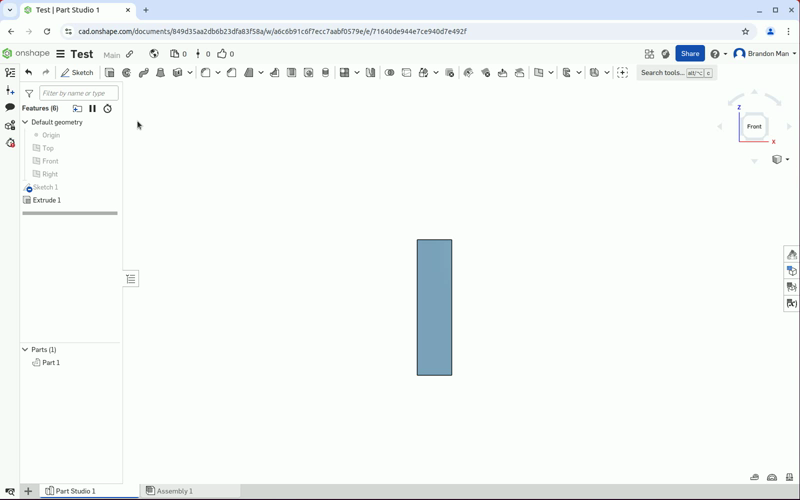
mouse_move(73, 189)
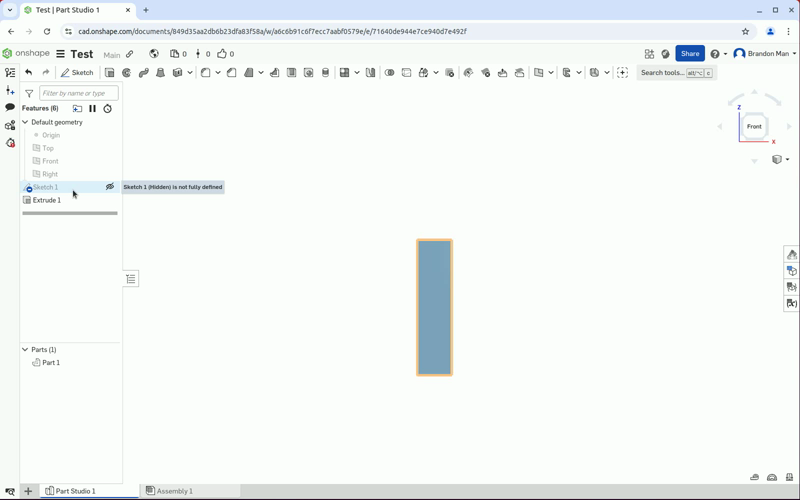
click(73, 189)
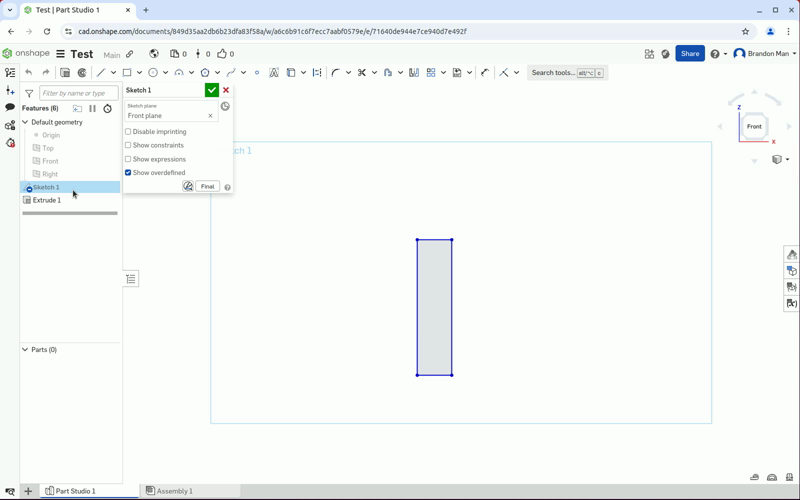
mouse_move(229, 92)
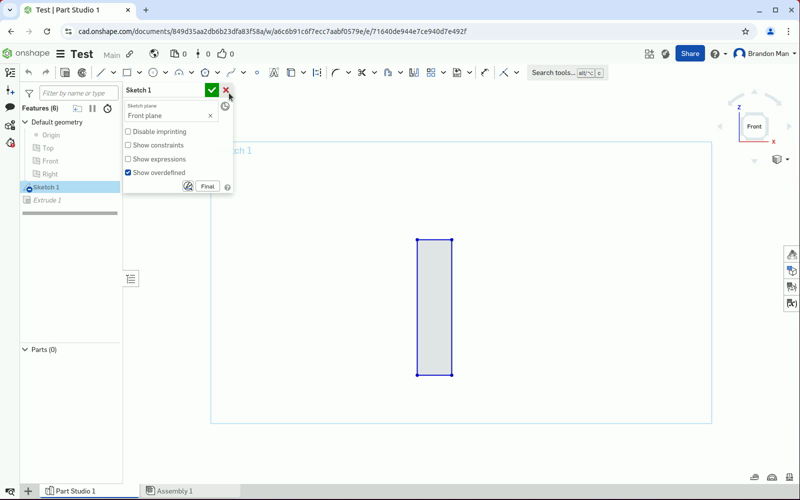
click(229, 92)
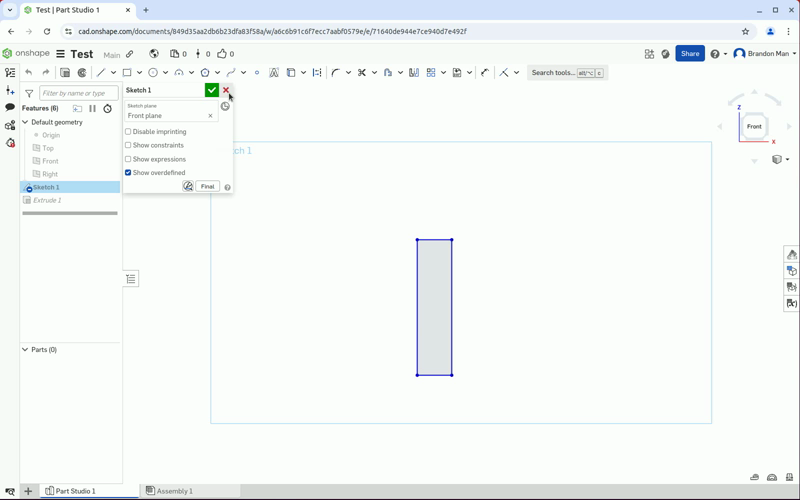
key(shift+s)
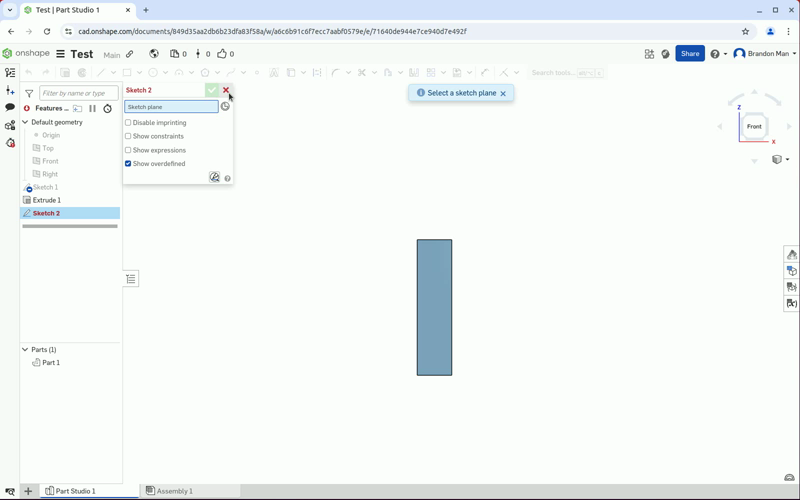
mouse_move(73, 163)
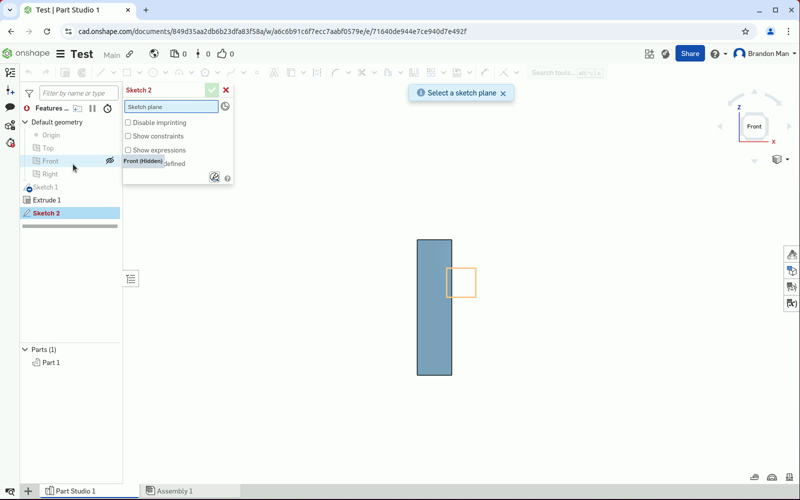
click(73, 163)
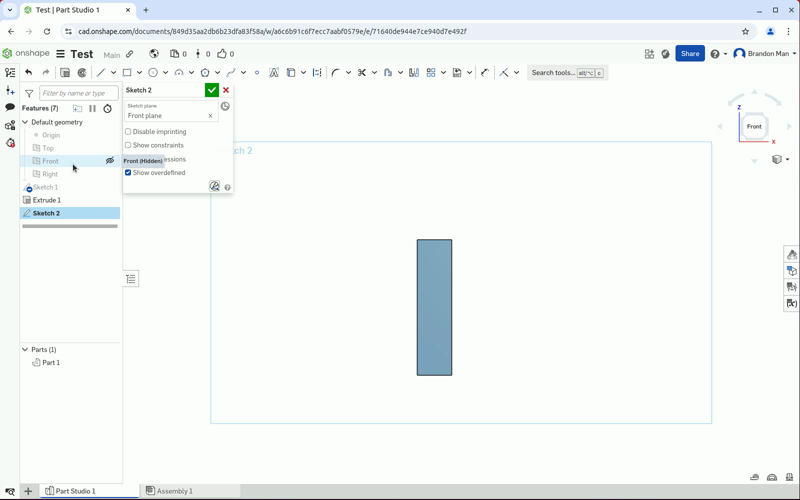
mouse_move(73, 352)
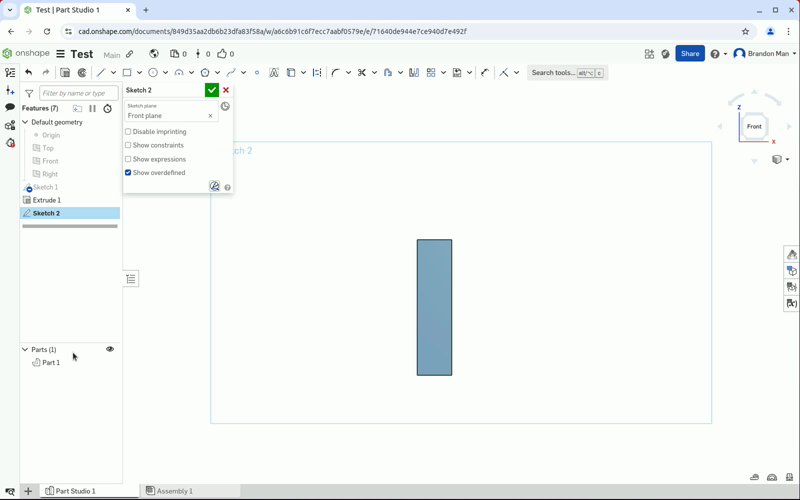
key(y)
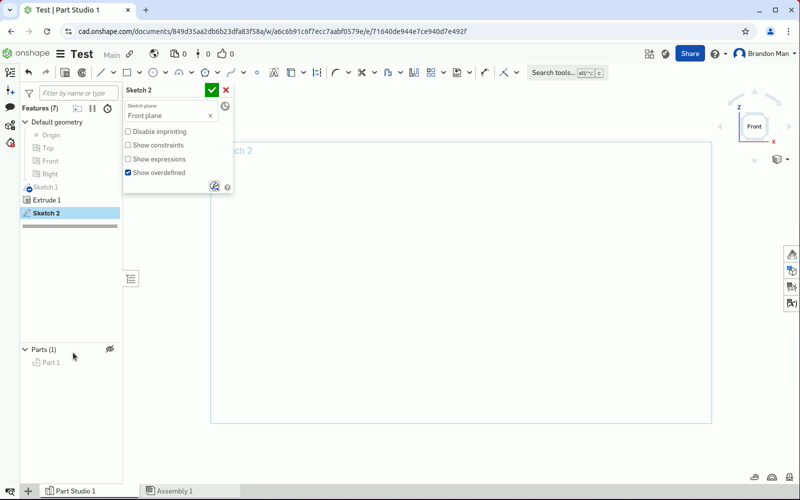
key(l)
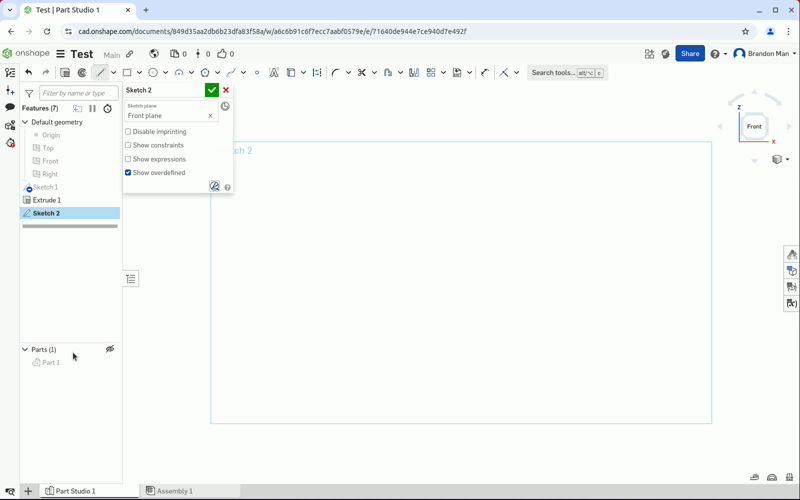
key_down(shift)
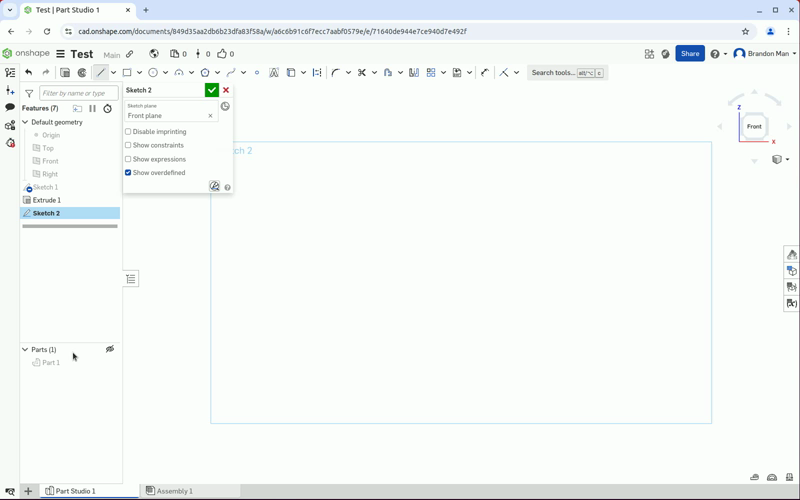
mouse_move(348, 239)
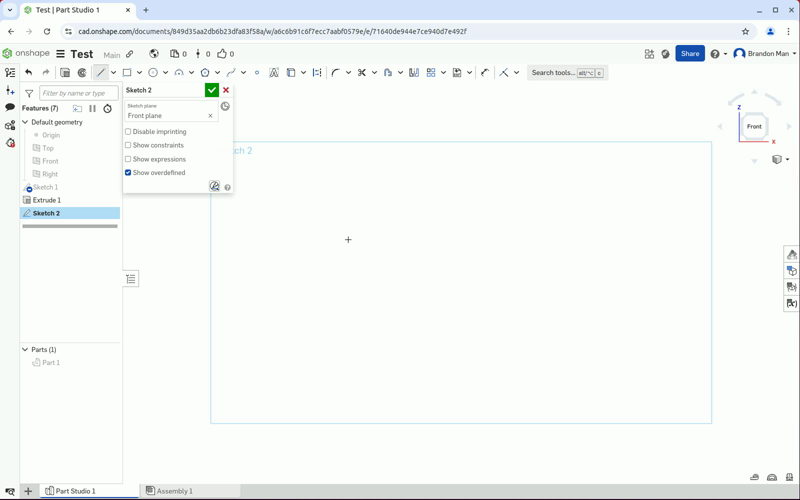
click(348, 239)
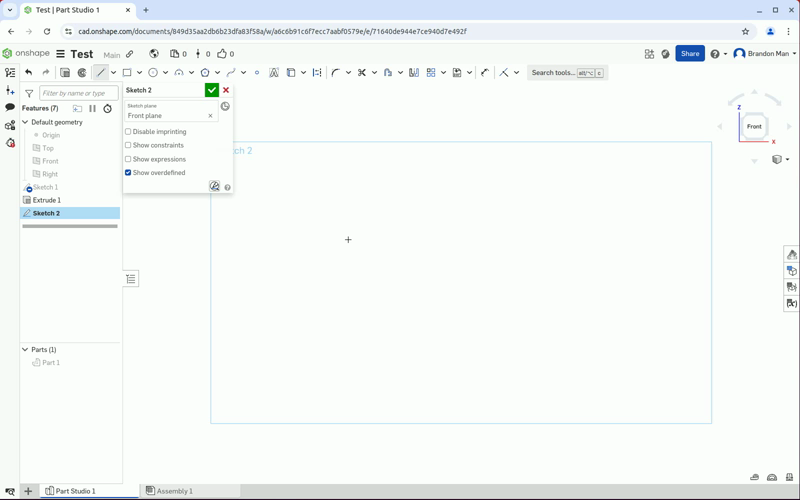
key_up(shift)
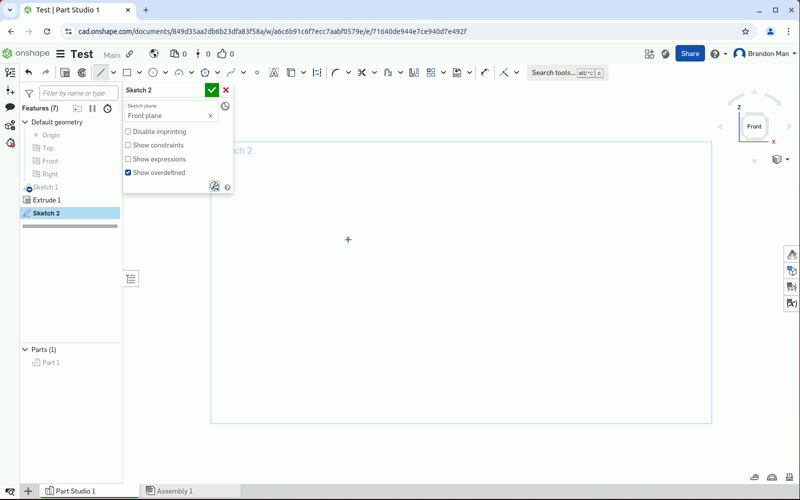
key_down(shift)
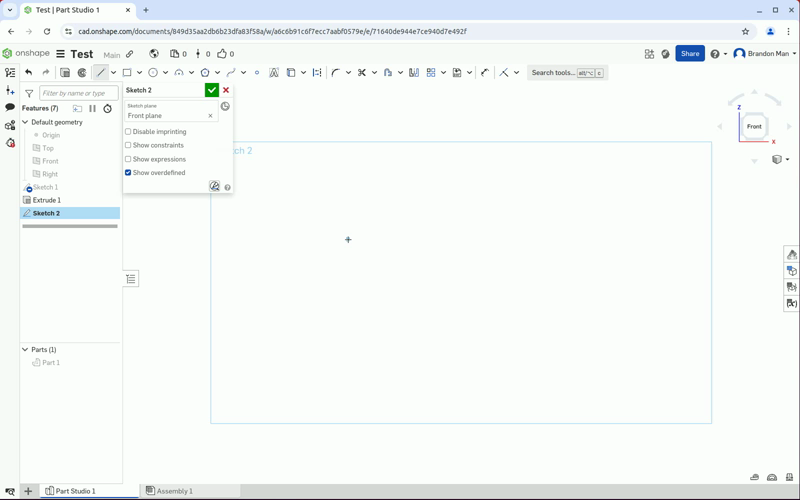
mouse_move(416, 239)
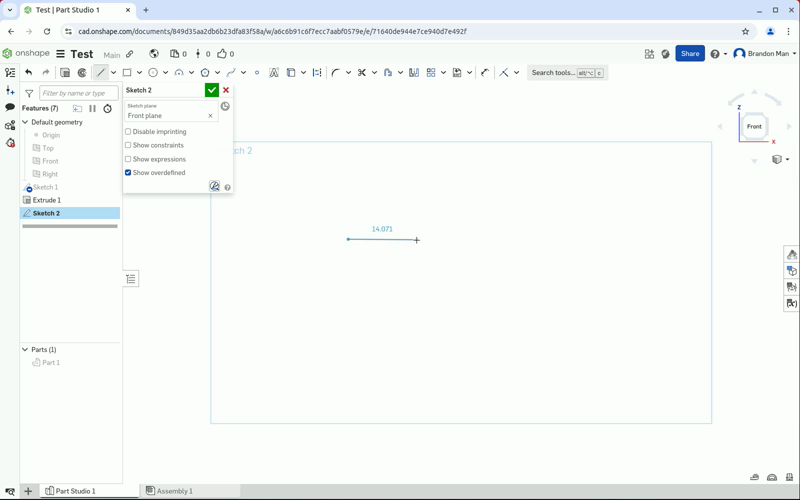
click(416, 239)
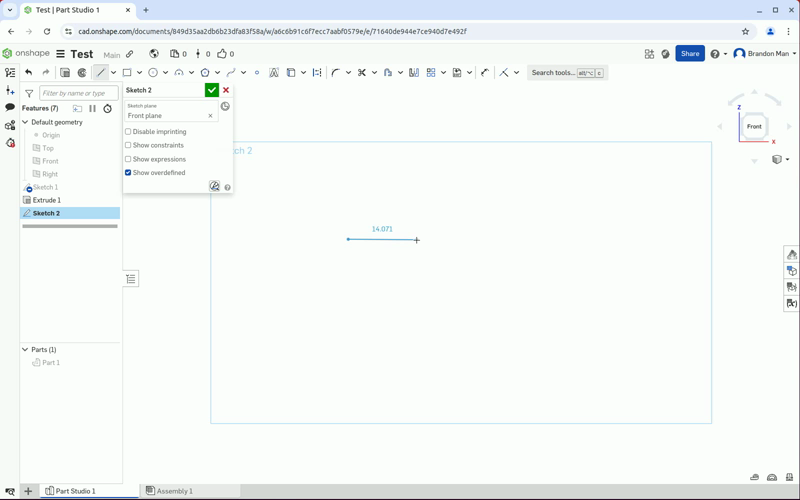
key_up(shift)
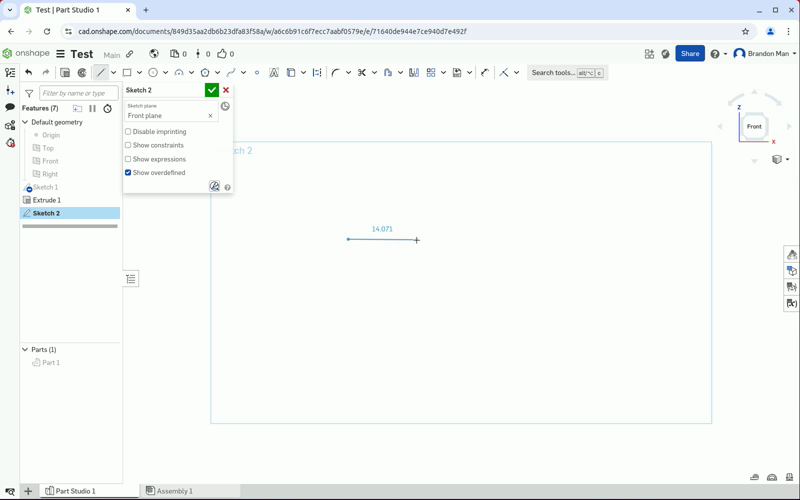
key_down(shift)
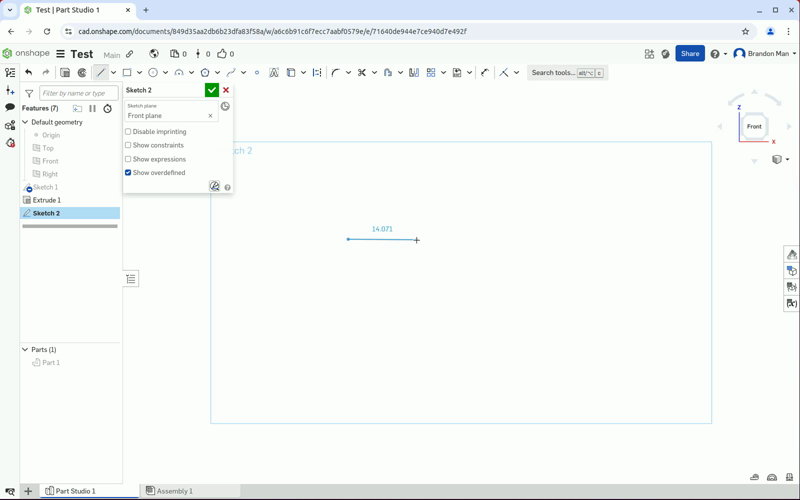
mouse_move(447, 239)
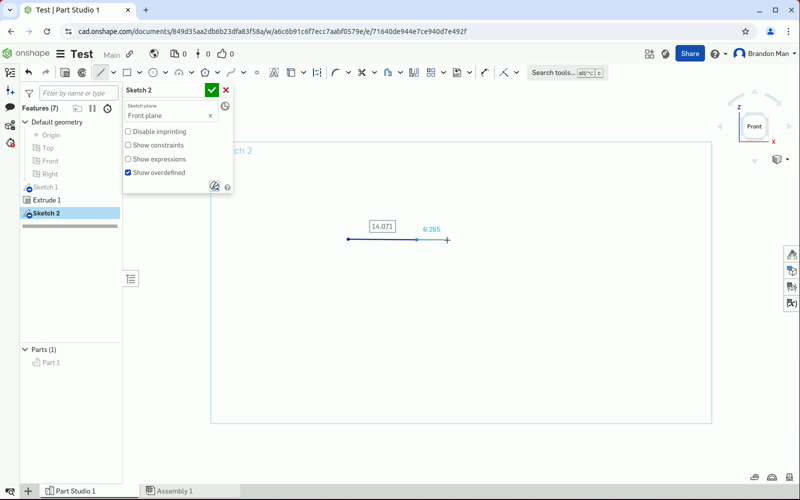
mouse_move(451, 239)
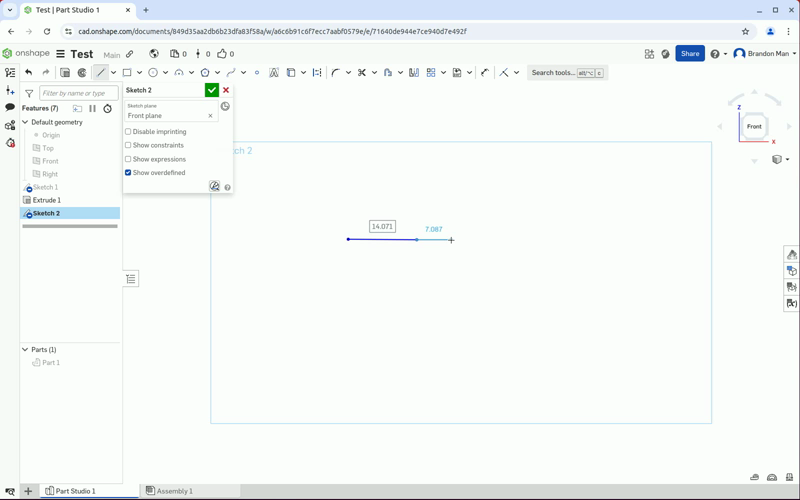
click(451, 239)
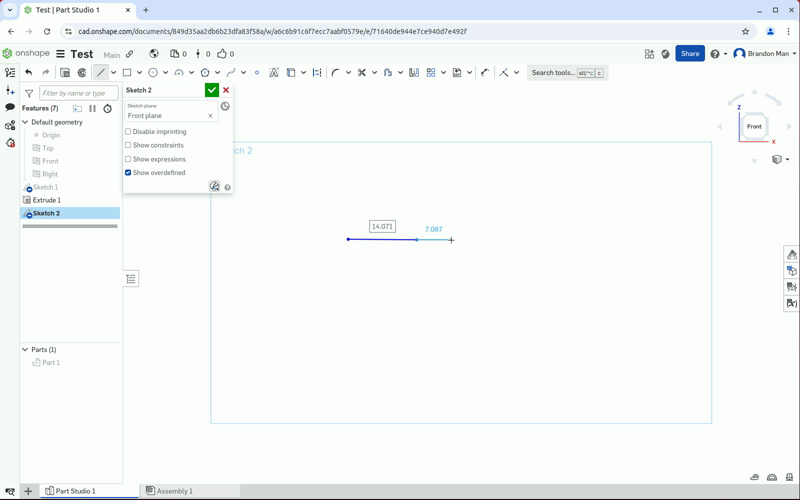
key_up(shift)
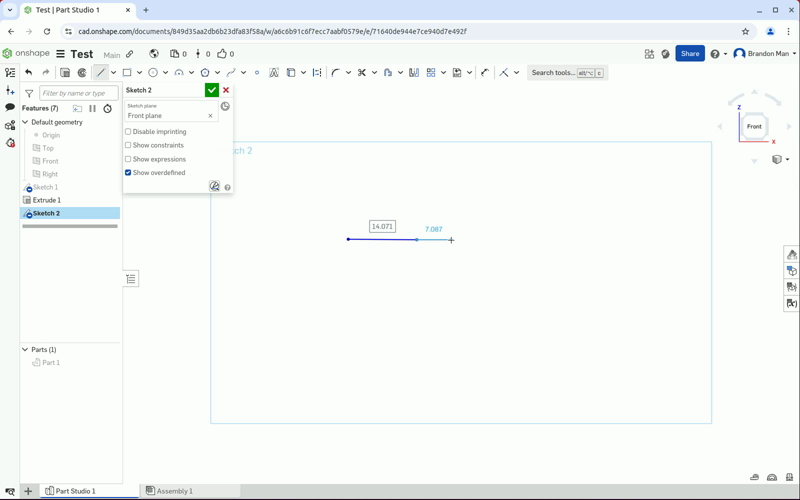
key_down(shift)
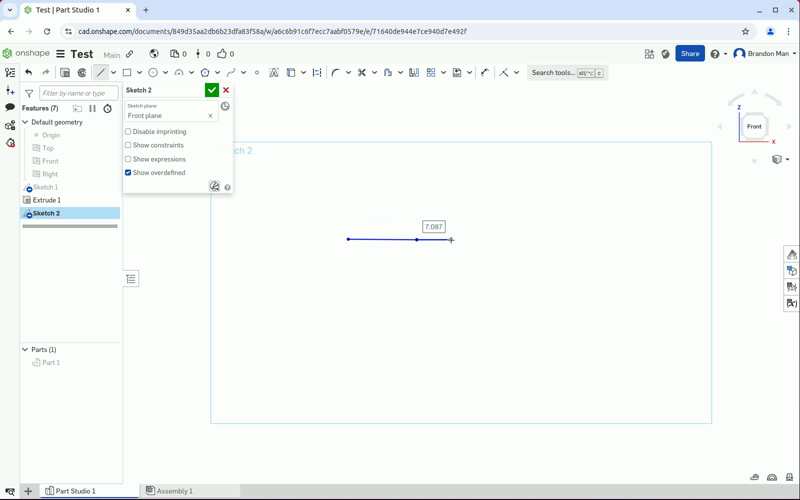
mouse_move(529, 239)
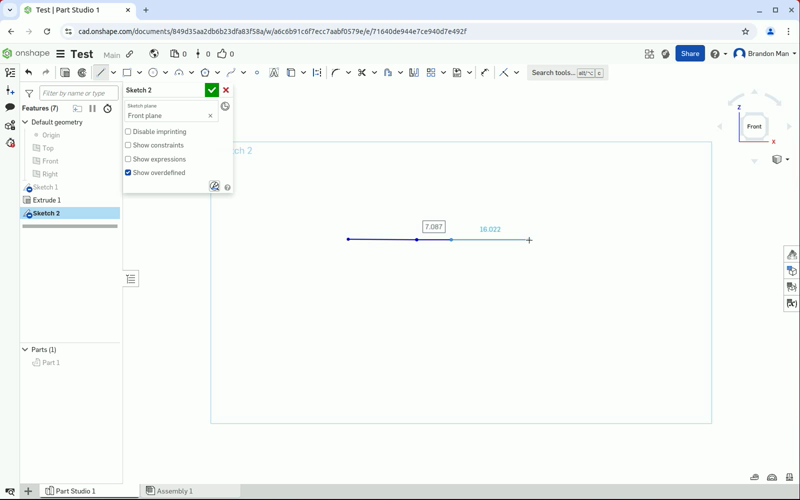
click(529, 239)
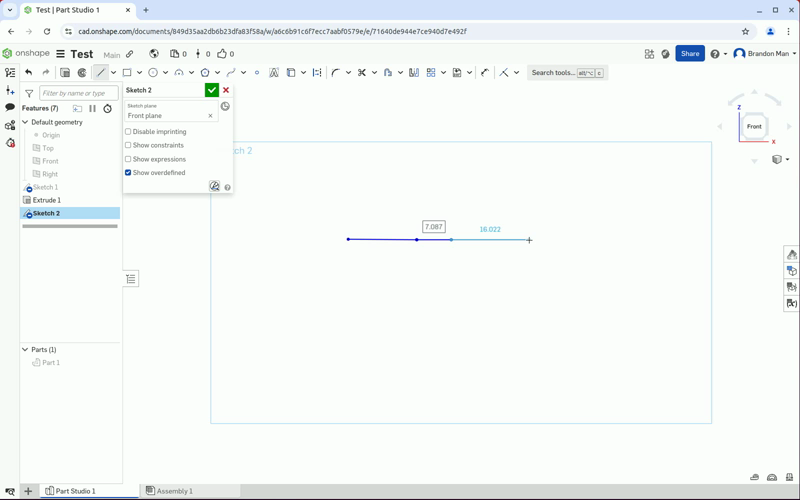
key_up(shift)
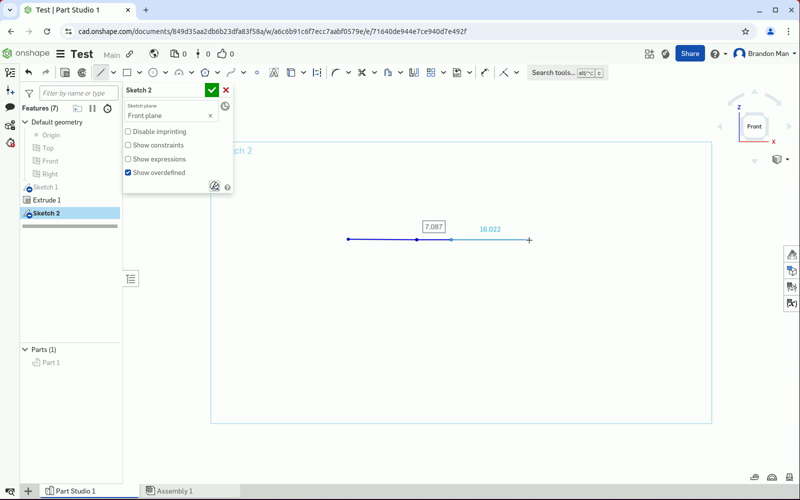
key_down(shift)
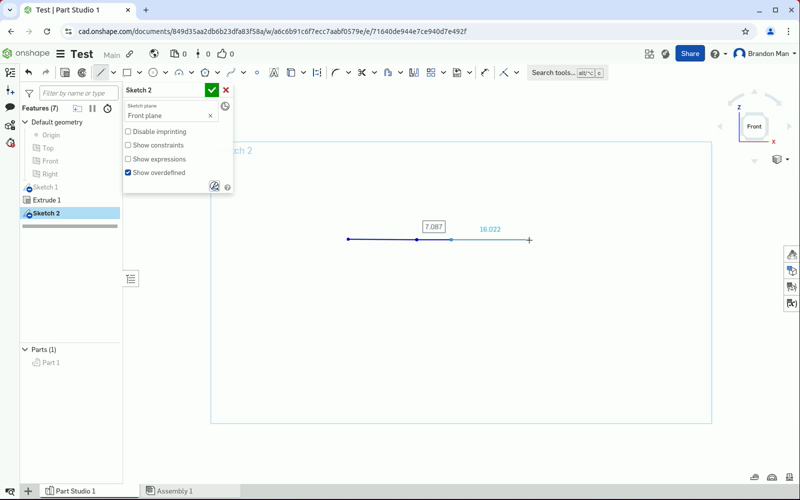
mouse_move(559, 239)
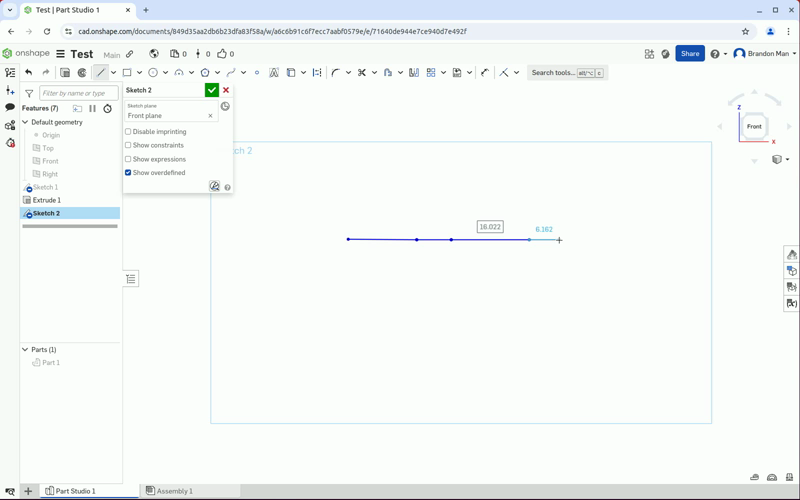
mouse_move(529, 207)
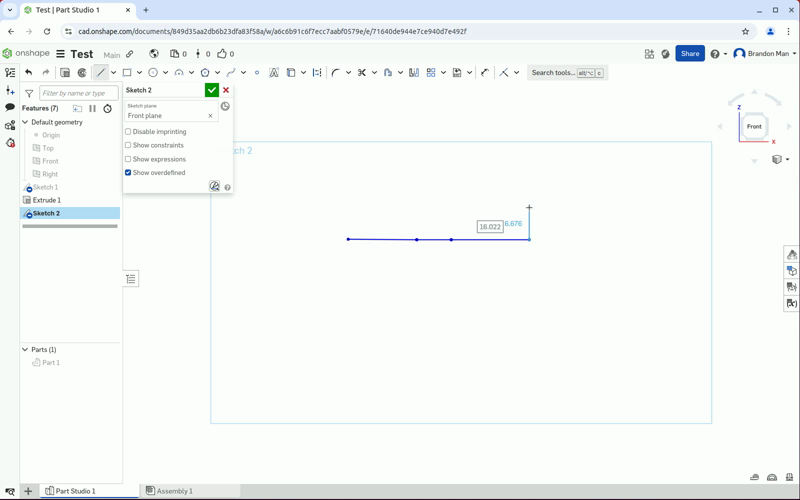
click(529, 207)
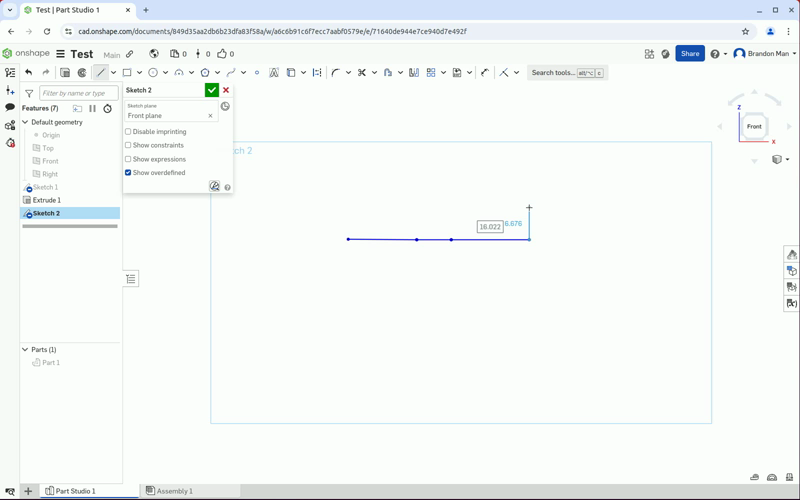
key_up(shift)
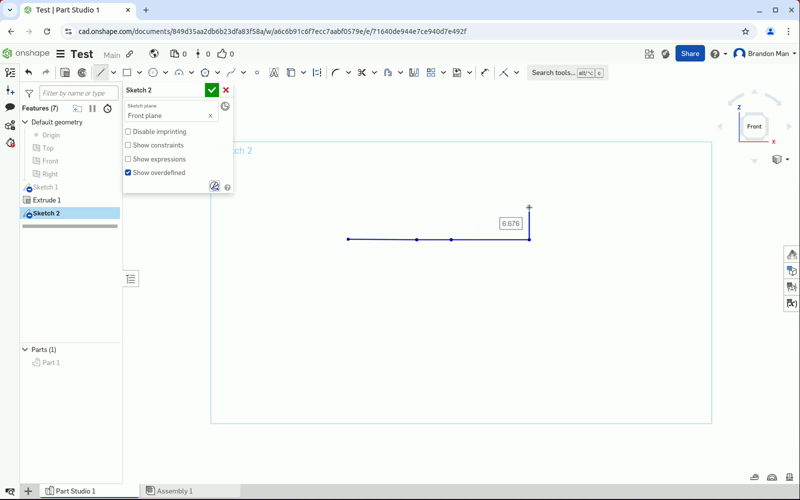
key_down(shift)
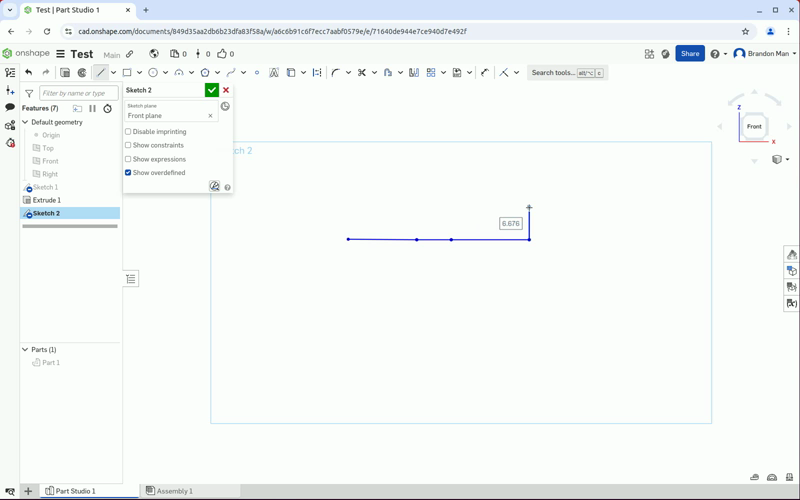
mouse_move(348, 207)
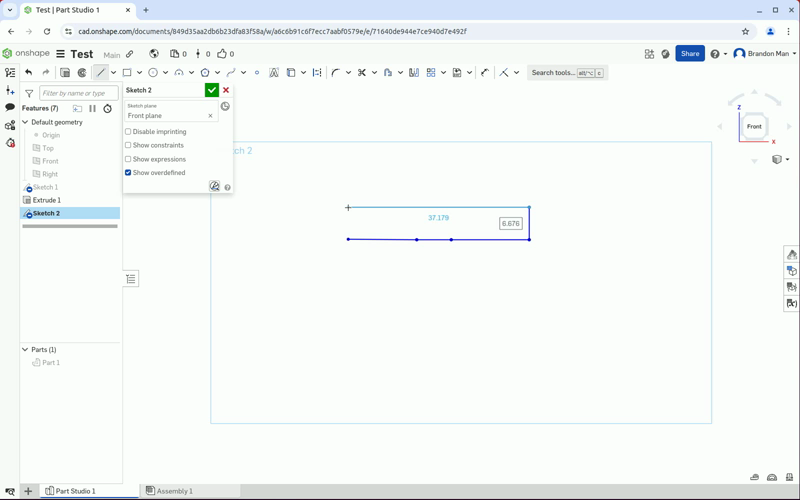
click(348, 207)
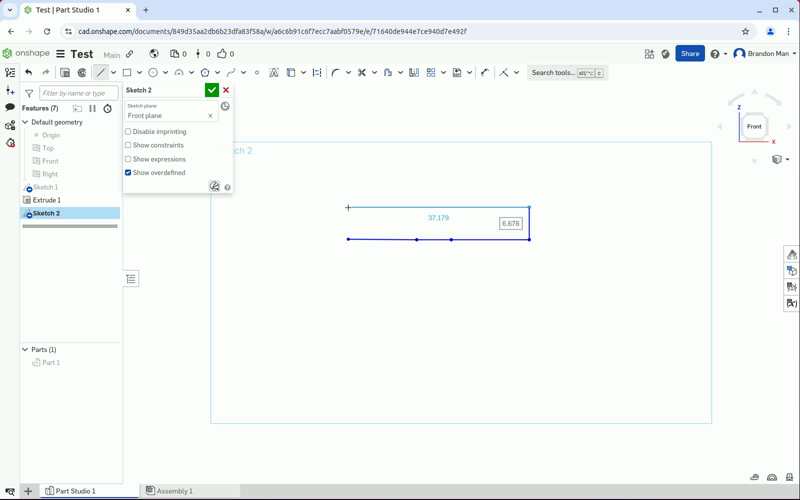
key_up(shift)
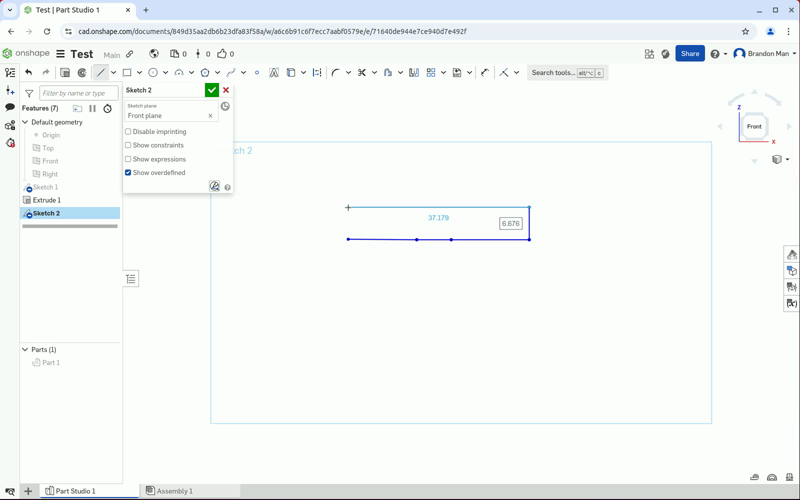
mouse_move(378, 207)
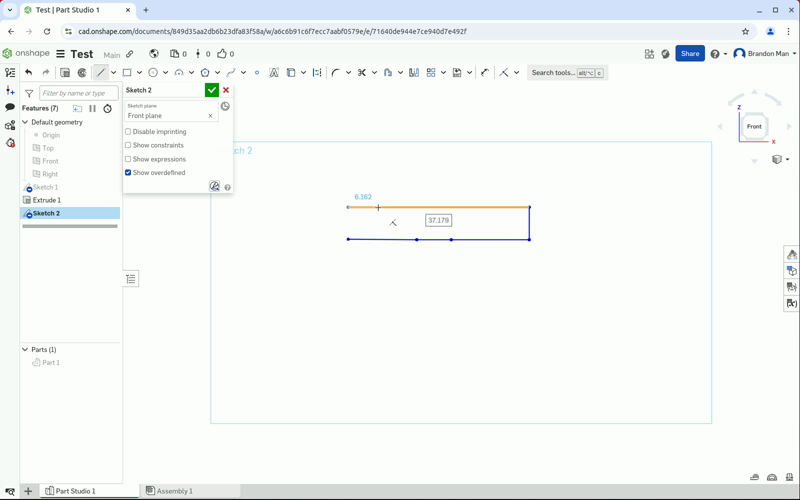
key_down(shift)
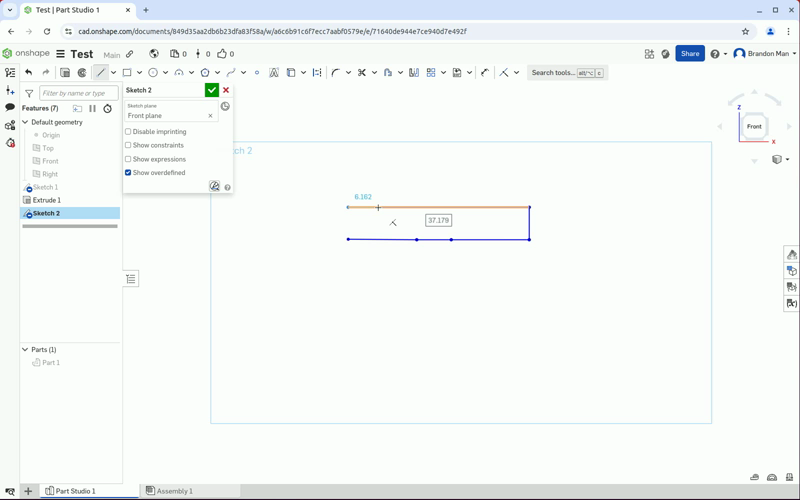
mouse_move(348, 239)
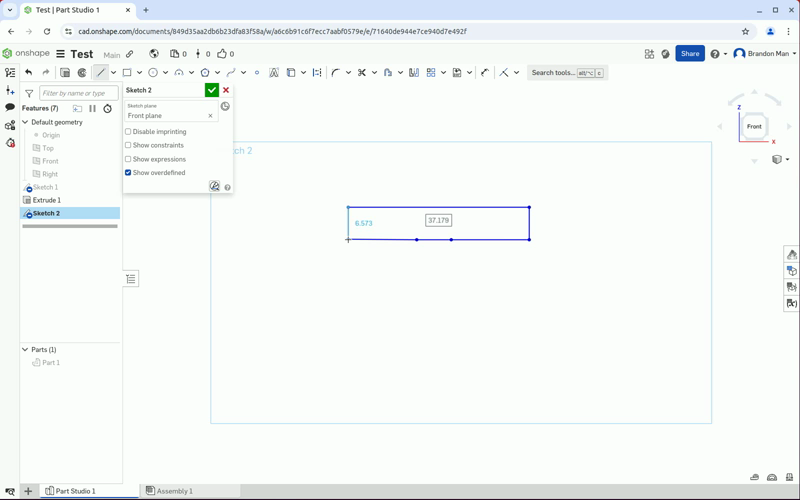
key_up(shift)
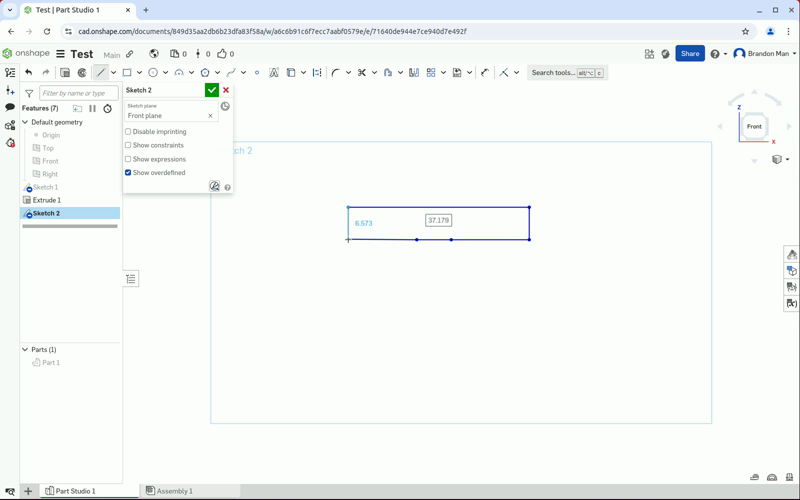
click(348, 239)
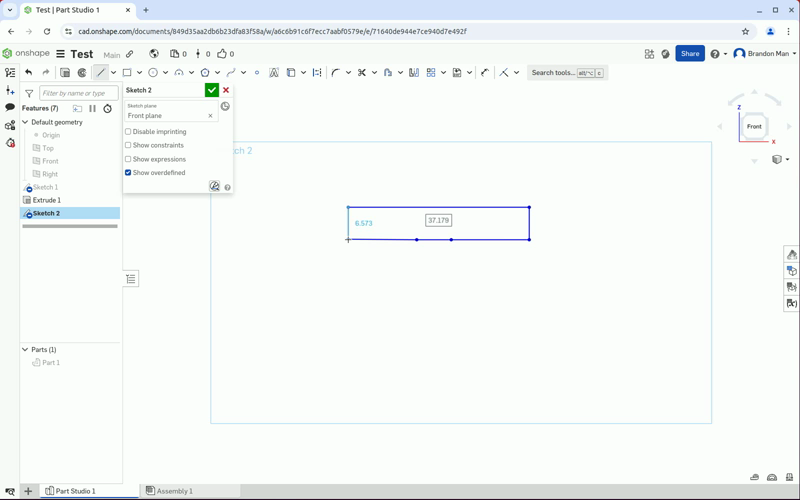
key(esc)
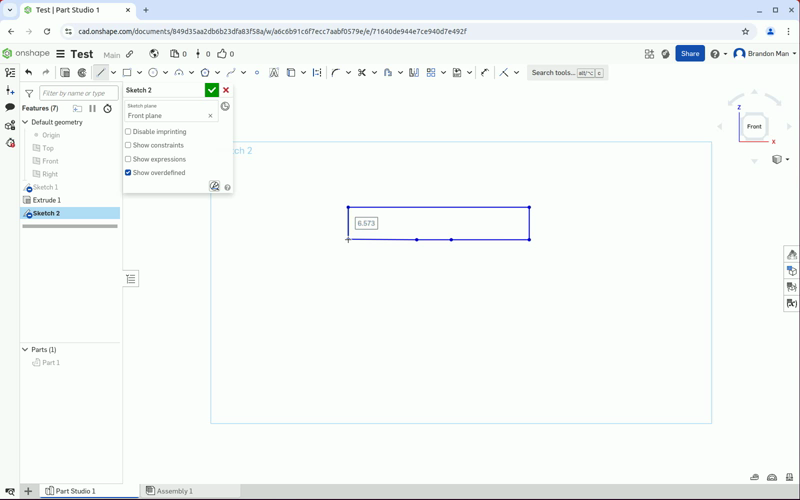
mouse_move(524, 230)
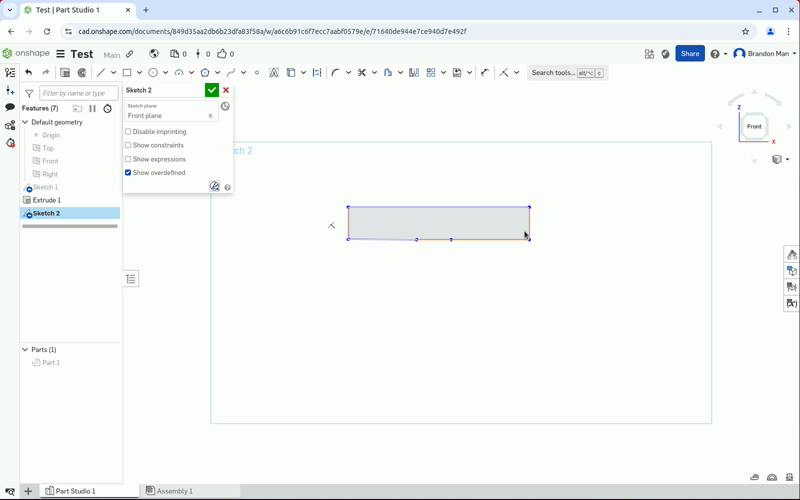
click(524, 230)
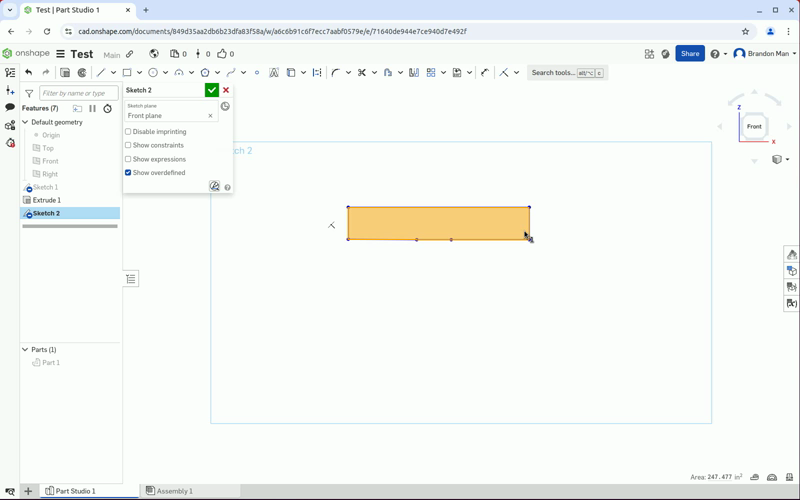
mouse_move(73, 352)
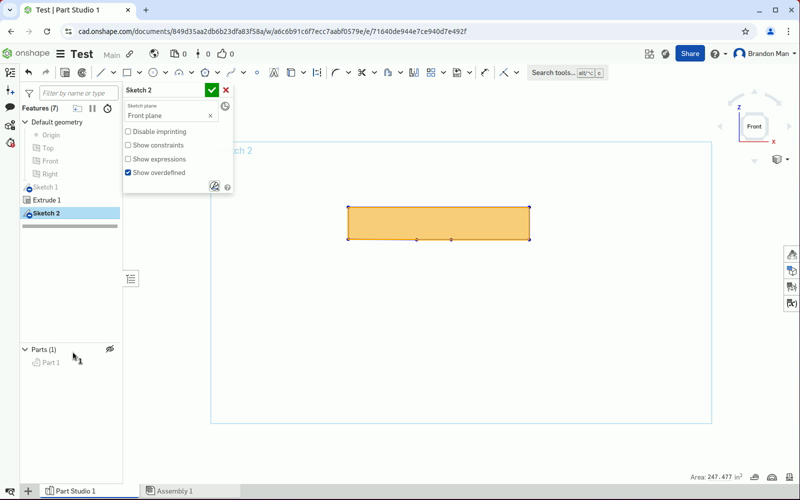
key(shift+y)
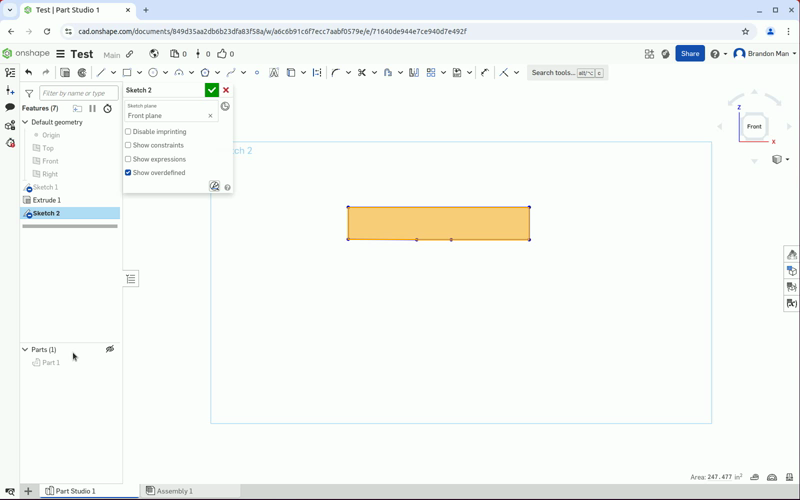
key(shift+e)
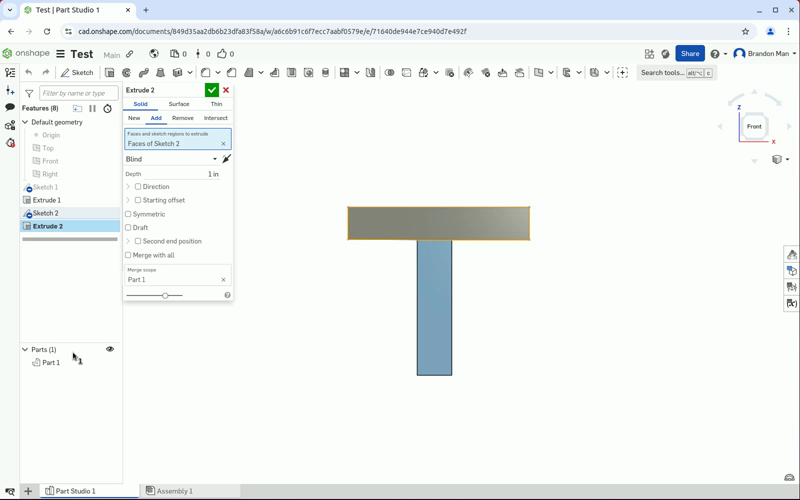
mouse_move(143, 106)
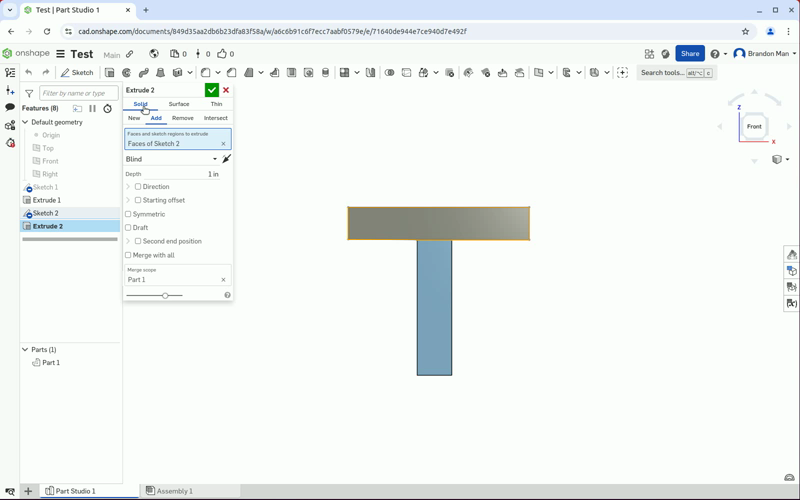
click(143, 106)
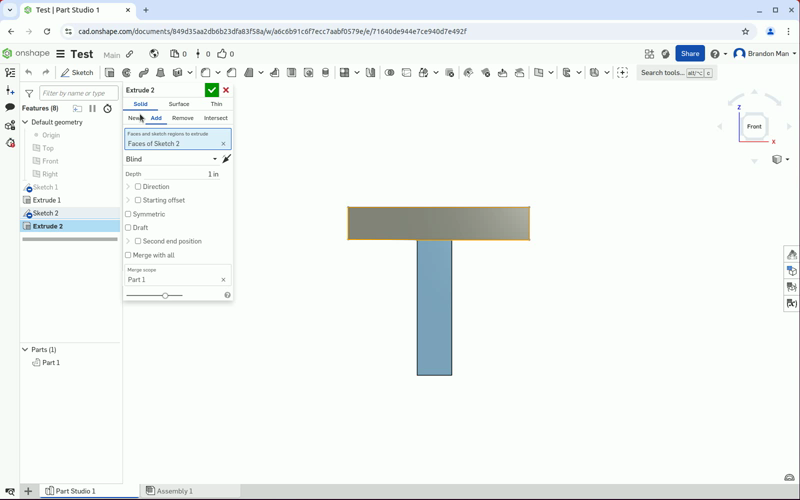
mouse_move(137, 120)
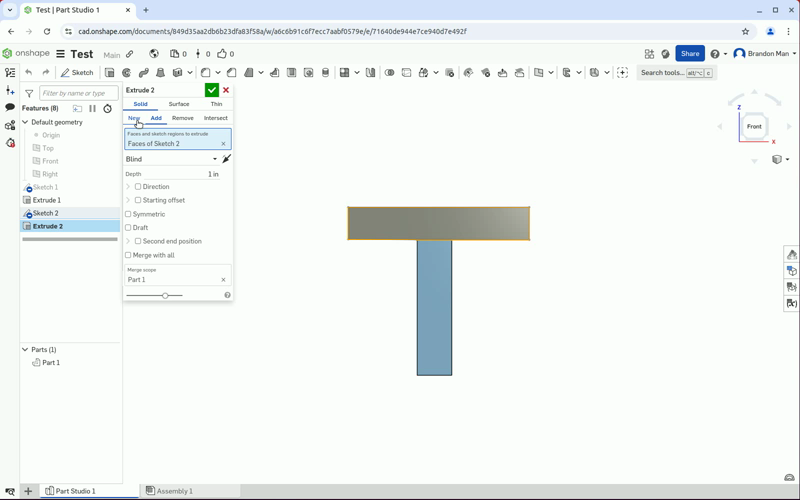
click(137, 120)
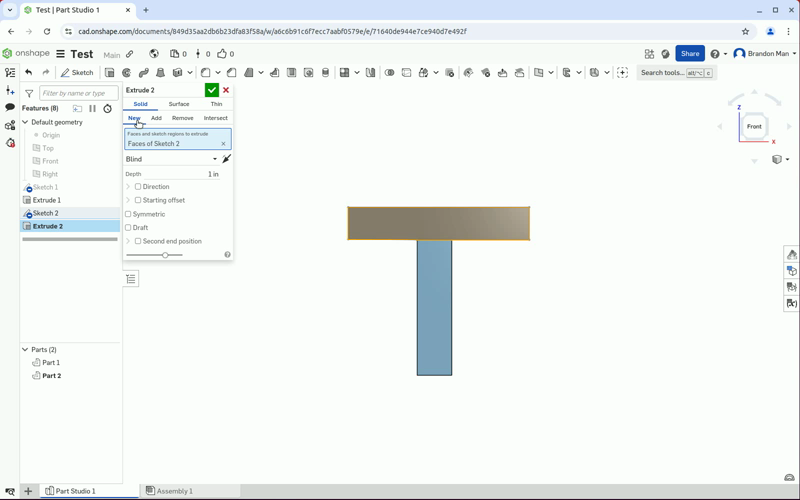
key(tab, 4)
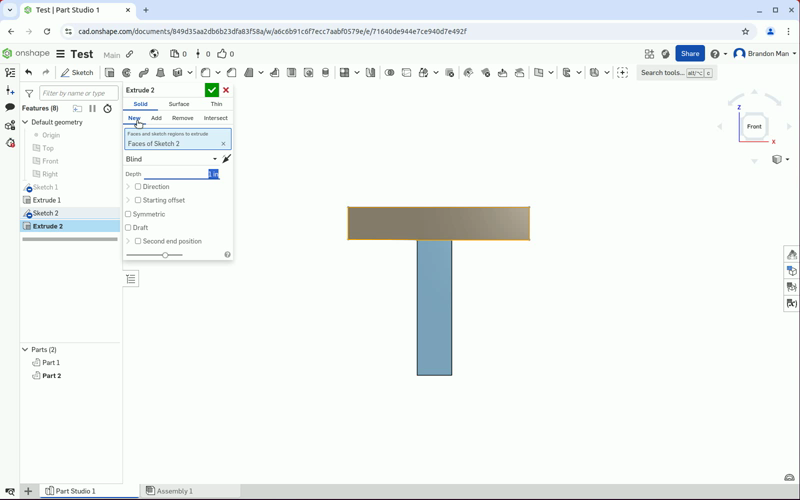
text(18.294)
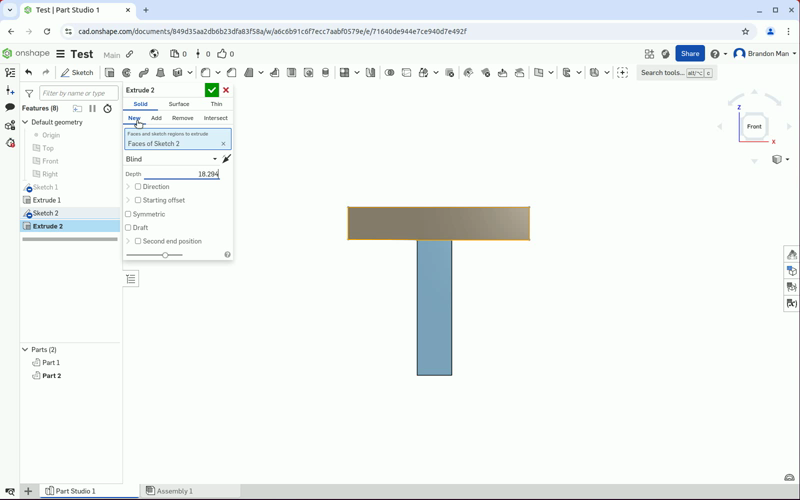
key(enter)
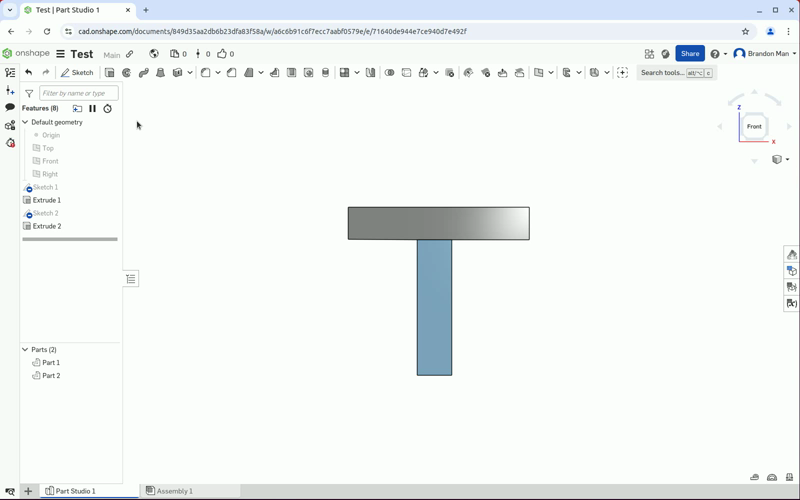
key(shift+h)
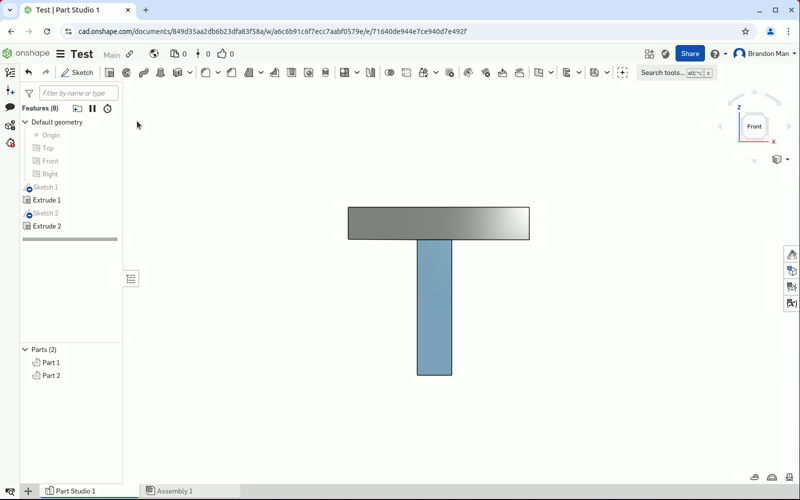
key(shift+h)
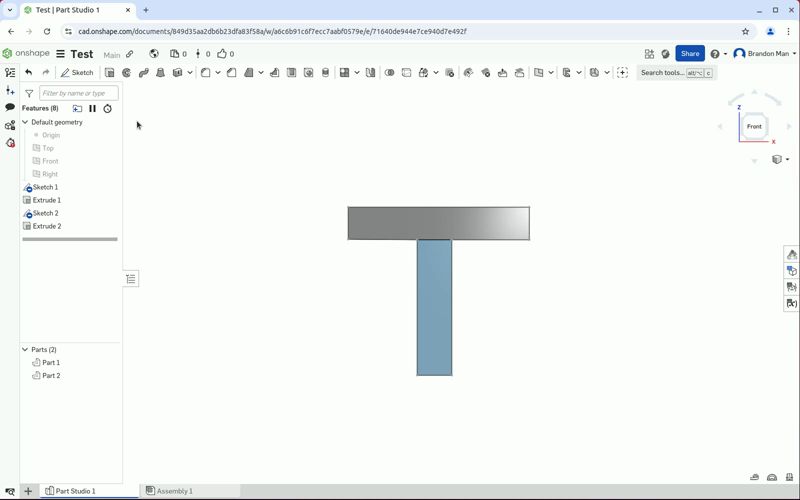
key(shift+7)
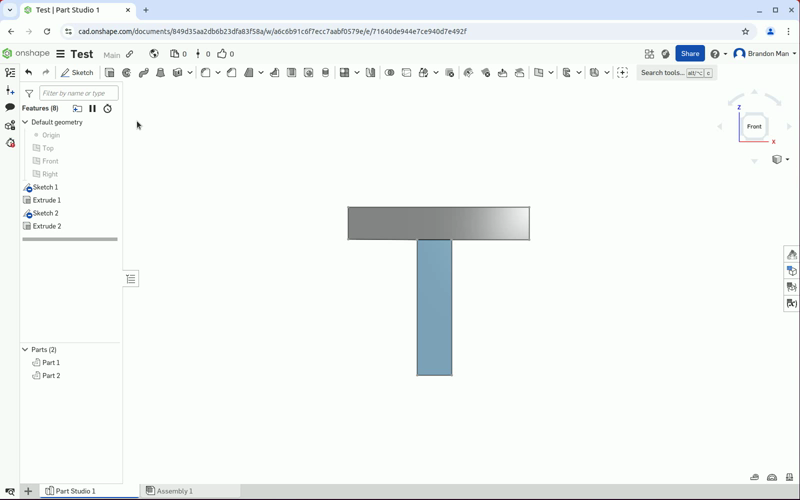
key(left, 2)
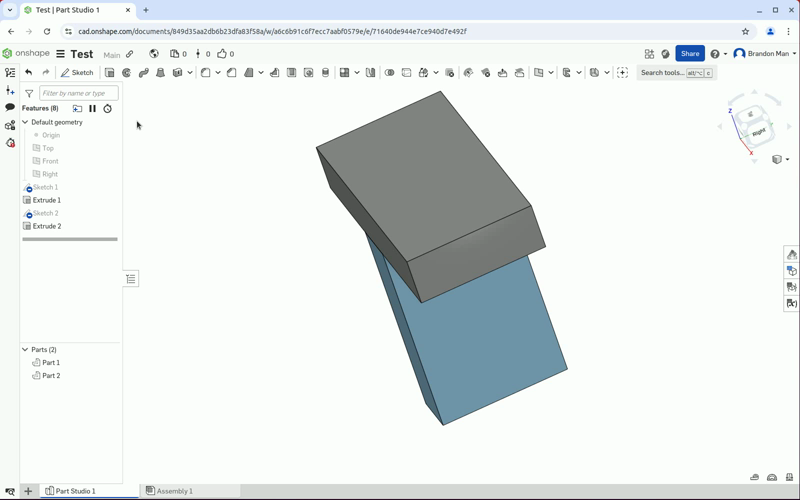
key(down, 2)
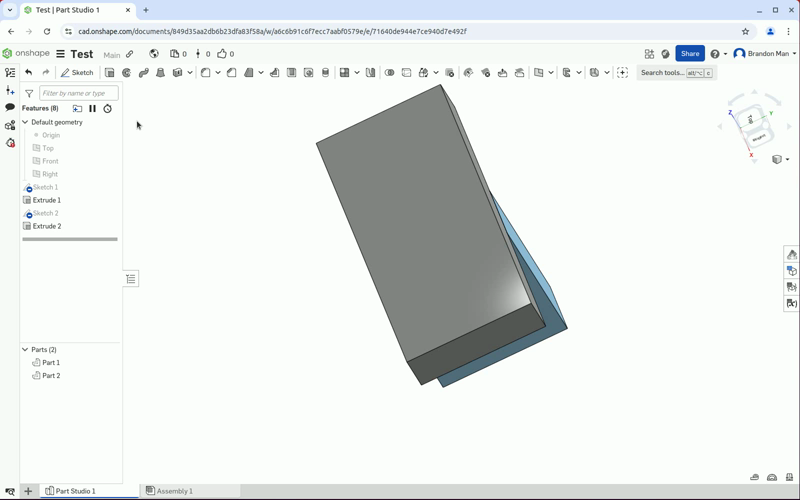
key(up, 2)
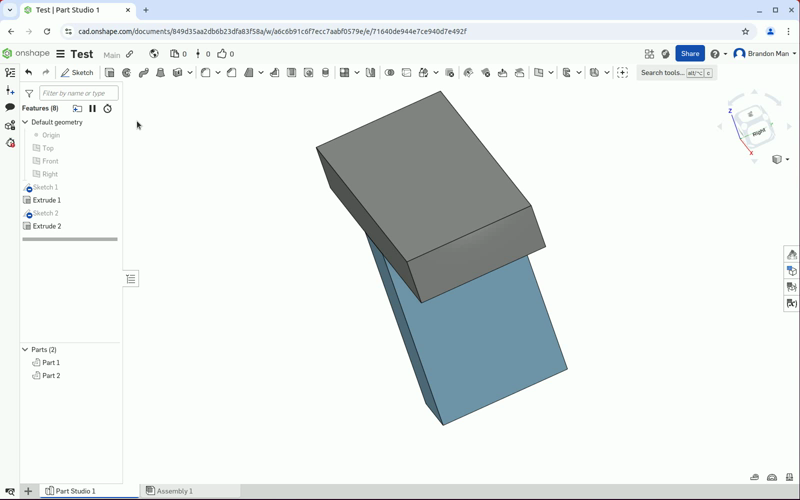
key(right, 2)
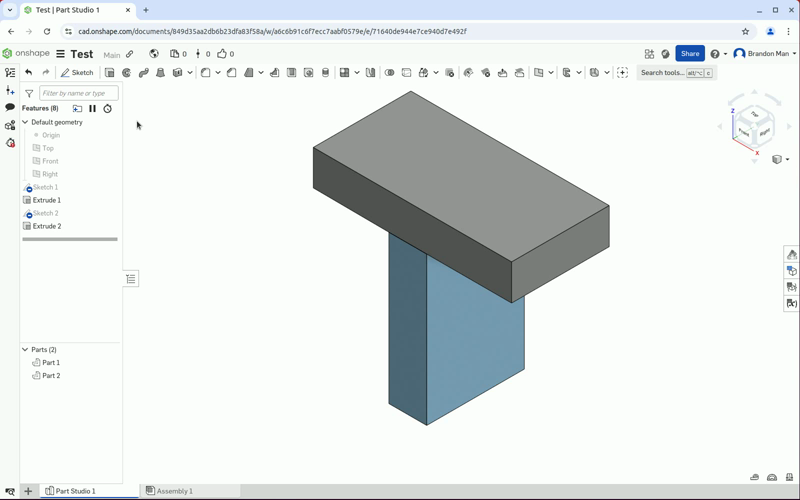
mouse_move(73, 189)
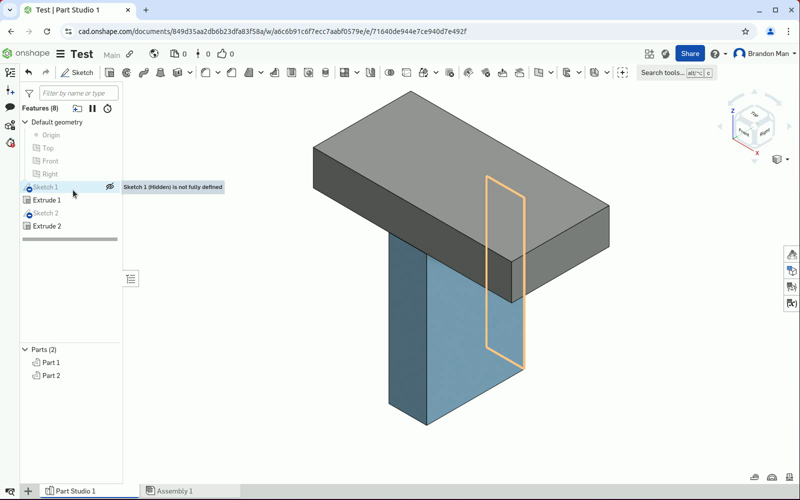
click(73, 189)